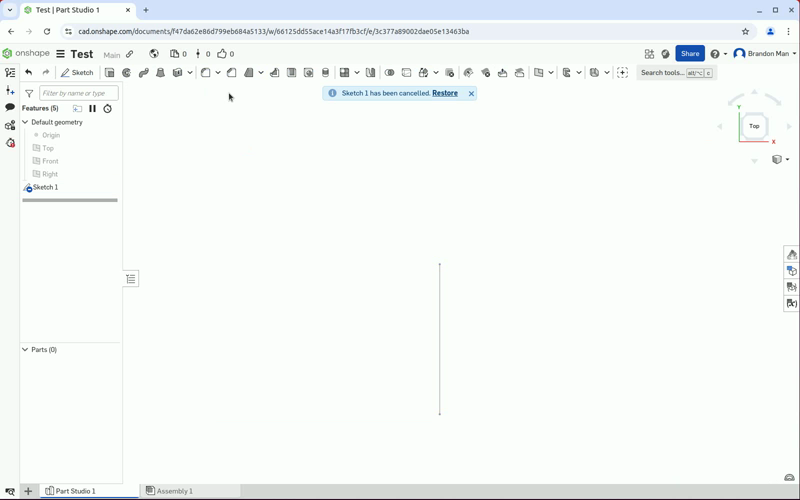
key(shift+h)
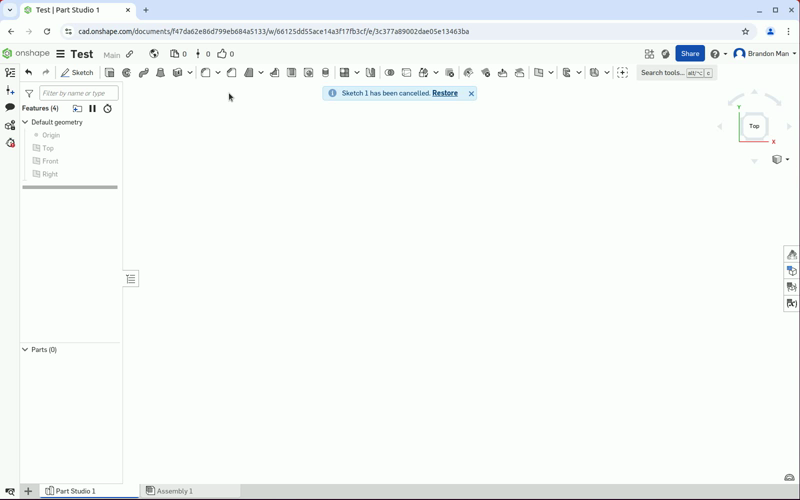
mouse_move(73, 352)
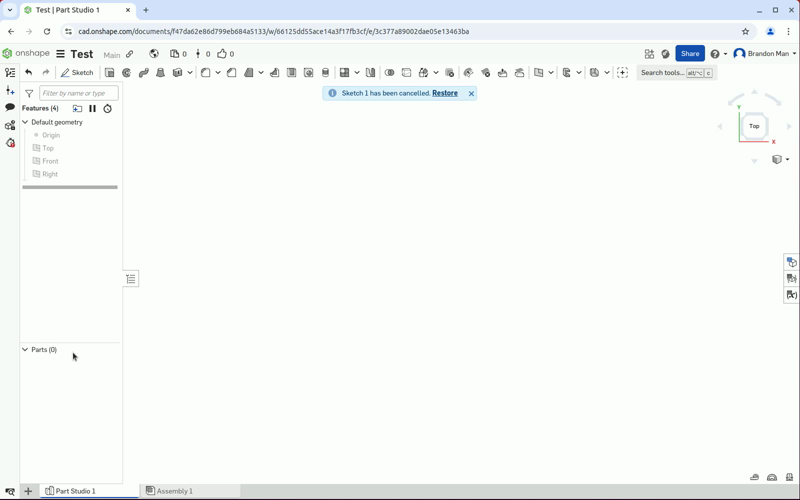
key(y)
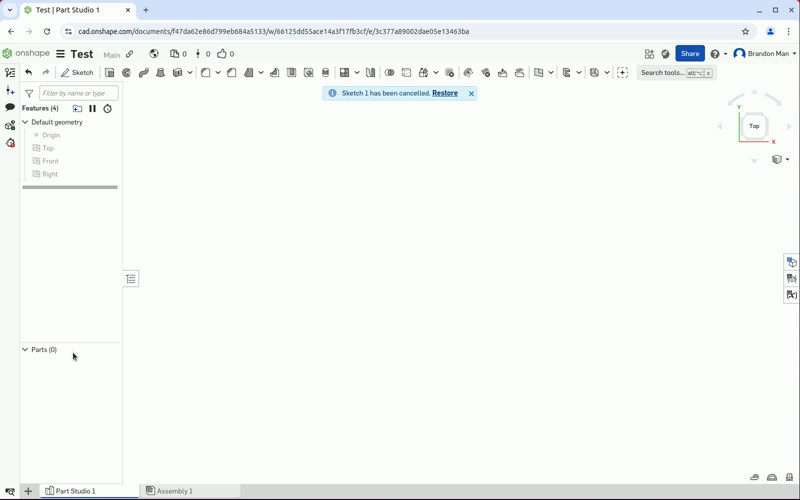
key(shift+p)
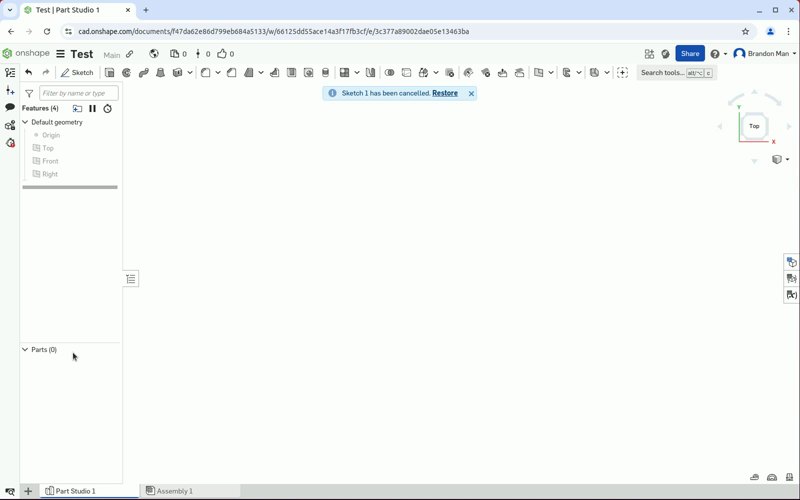
key(space)
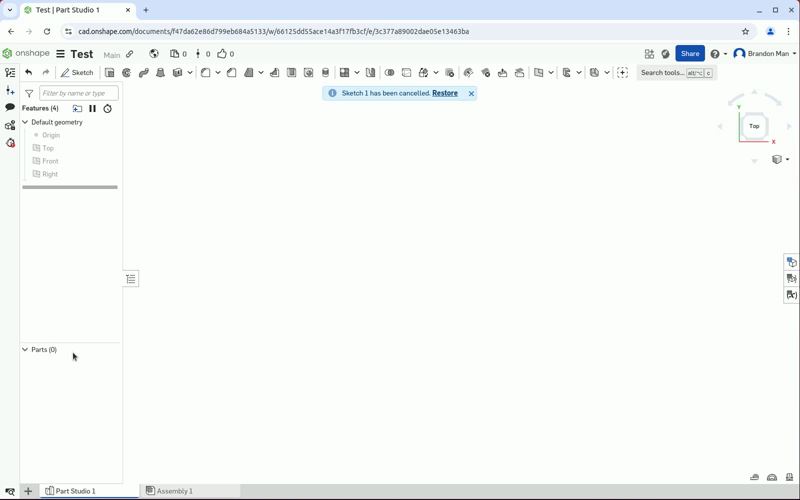
key_down(shift)
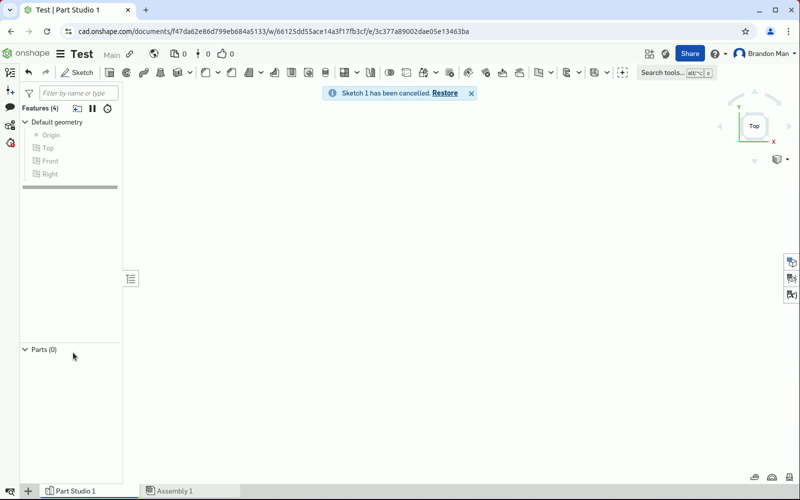
key(up)
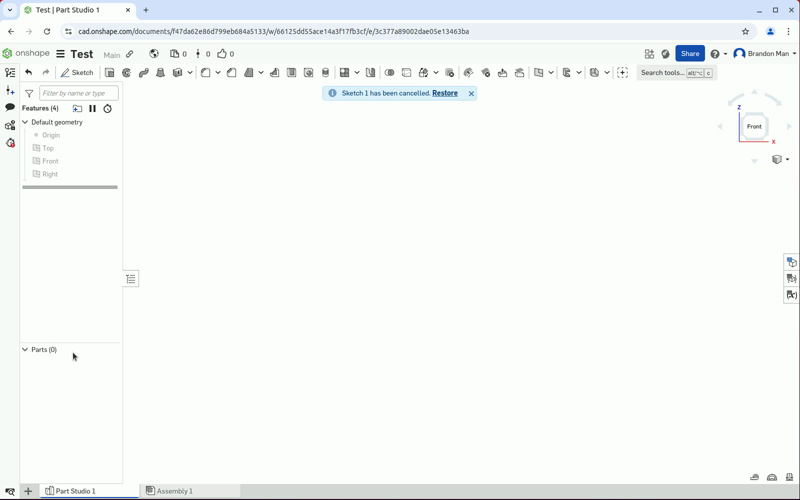
key_up(shift)
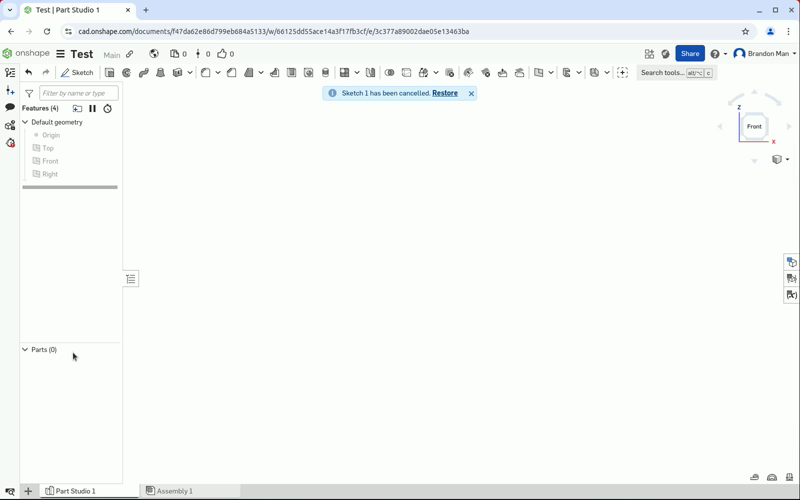
mouse_move(73, 352)
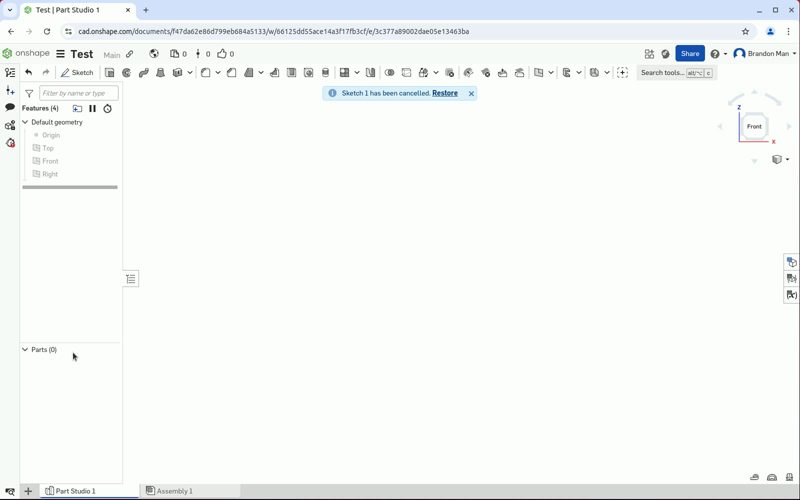
key(shift+y)
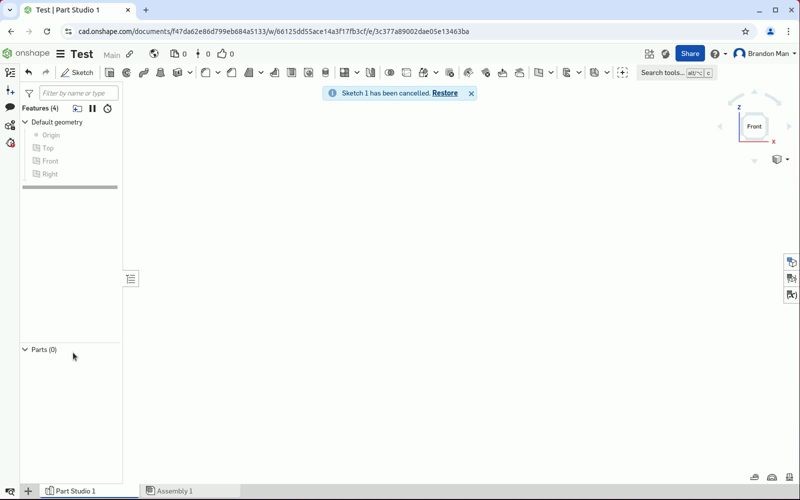
key(shift+s)
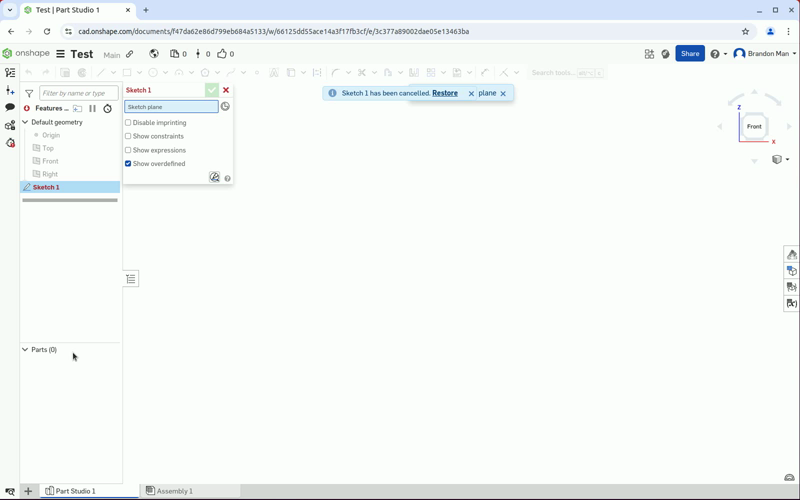
mouse_move(73, 163)
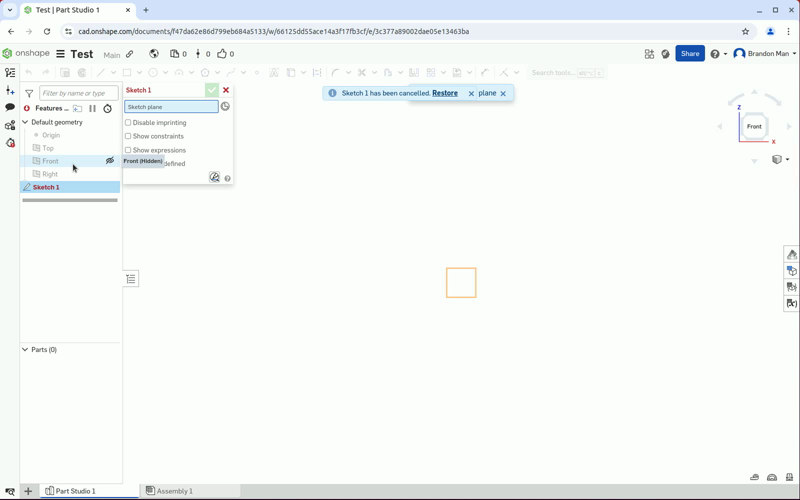
click(73, 163)
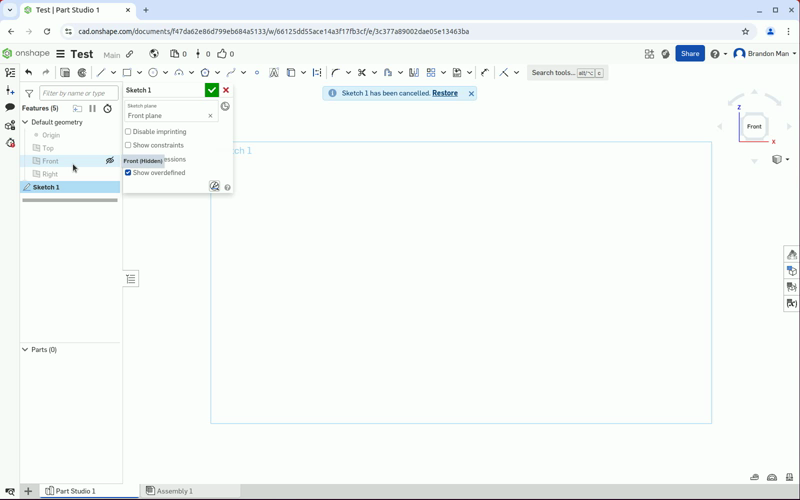
mouse_move(73, 352)
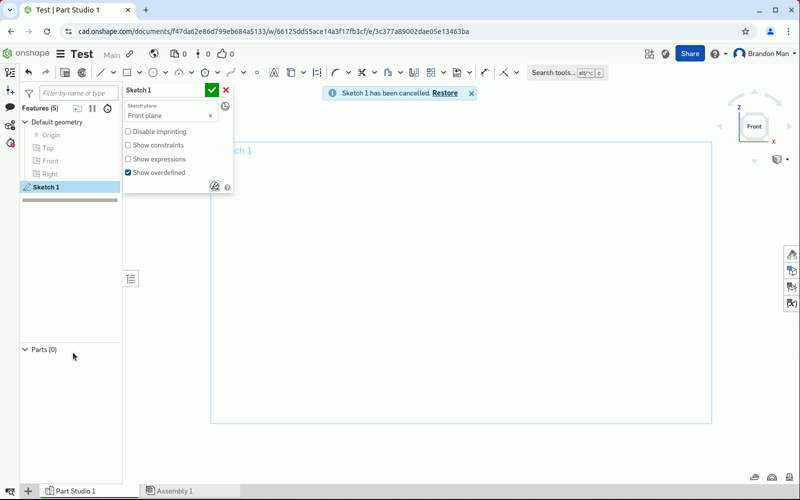
key(y)
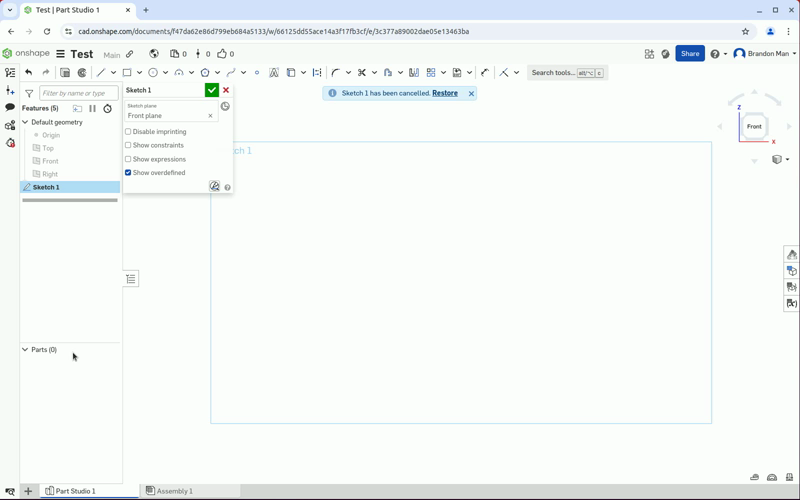
key(l)
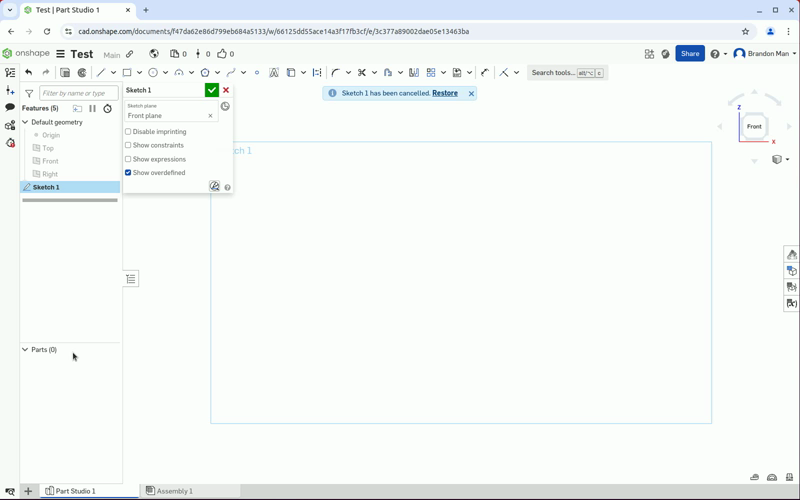
key_down(shift)
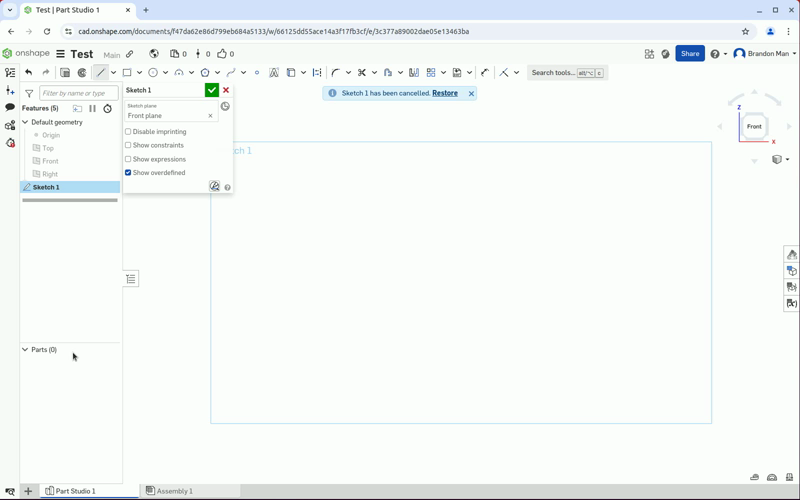
mouse_move(348, 395)
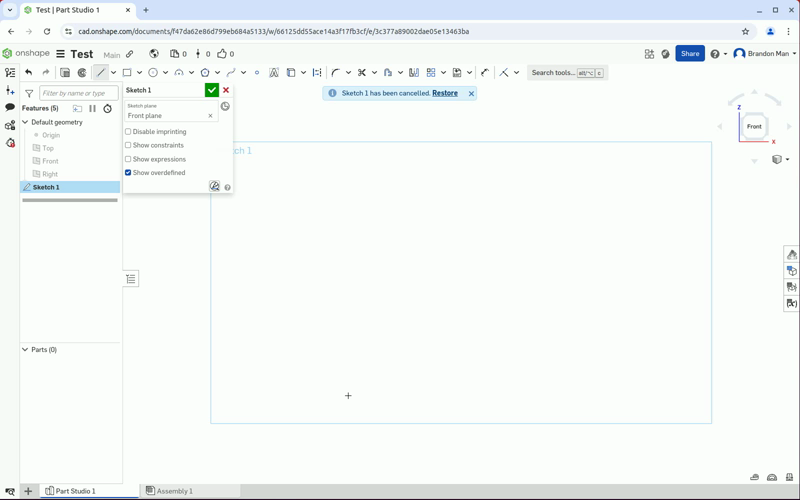
click(348, 395)
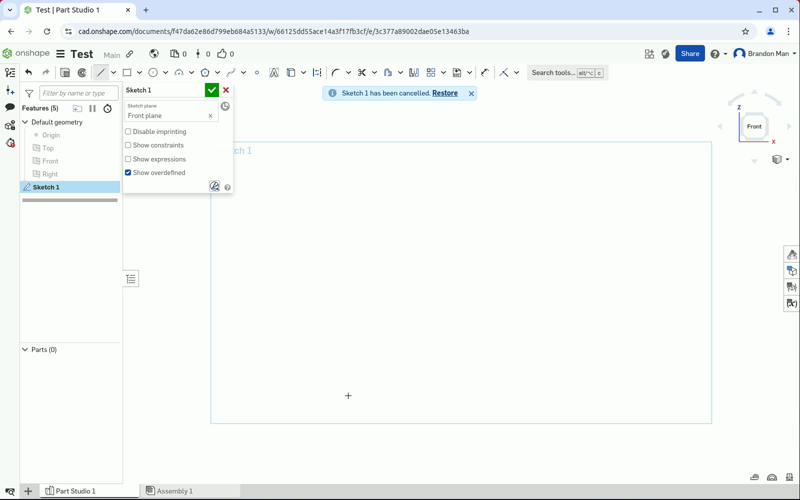
key_up(shift)
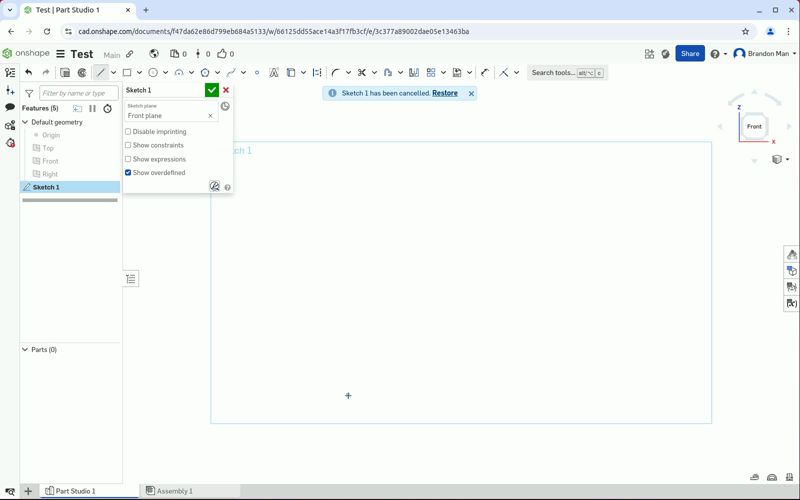
key_down(shift)
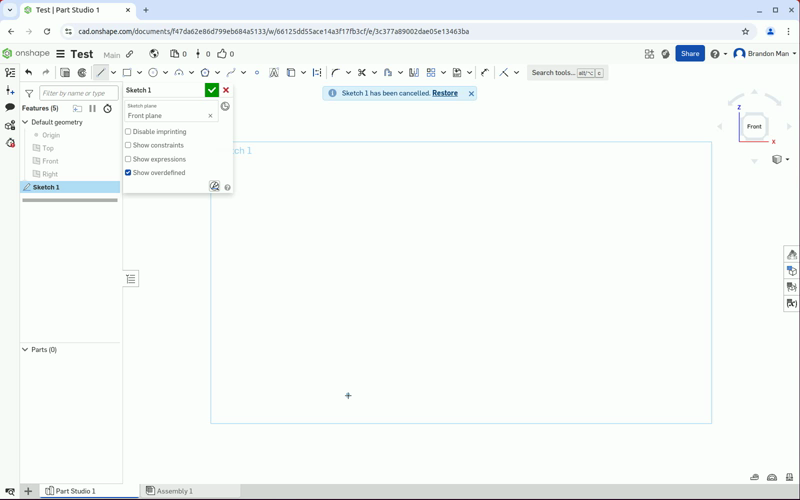
mouse_move(572, 395)
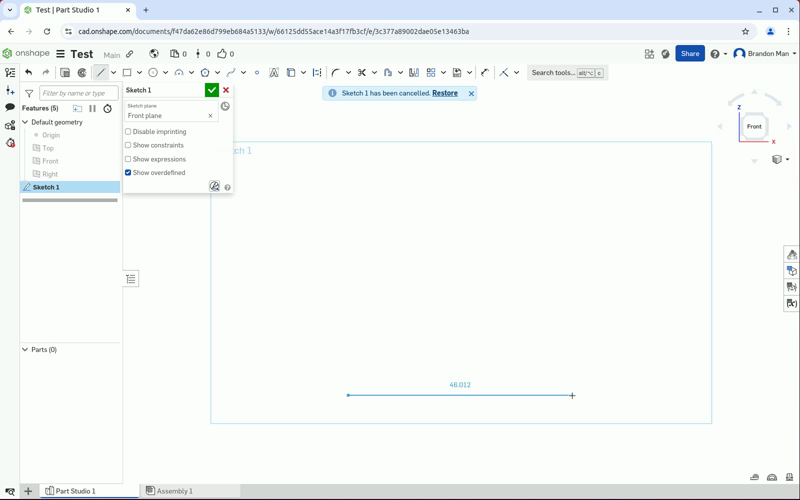
click(572, 395)
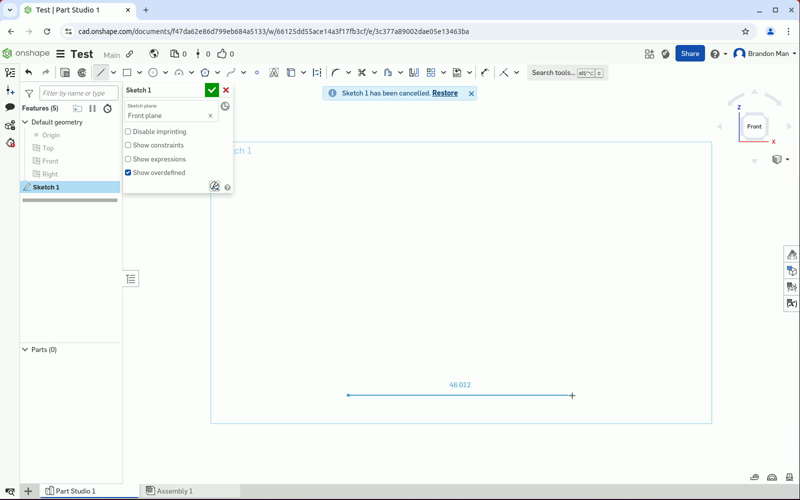
key_up(shift)
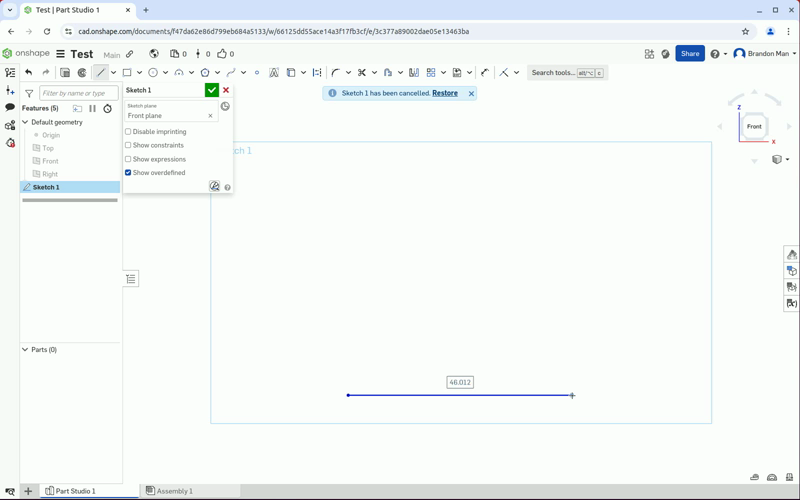
key_down(shift)
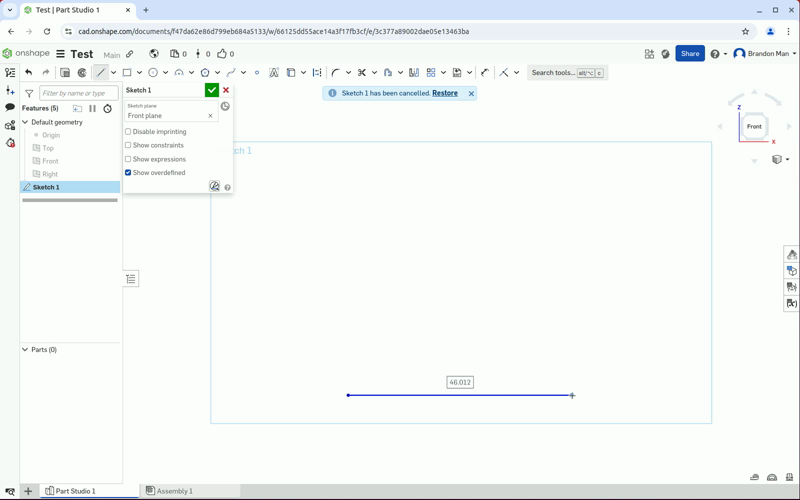
mouse_move(572, 171)
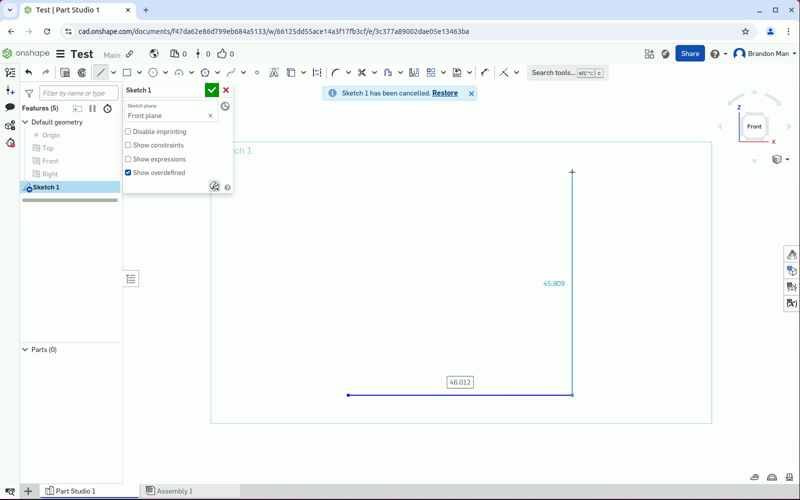
click(572, 171)
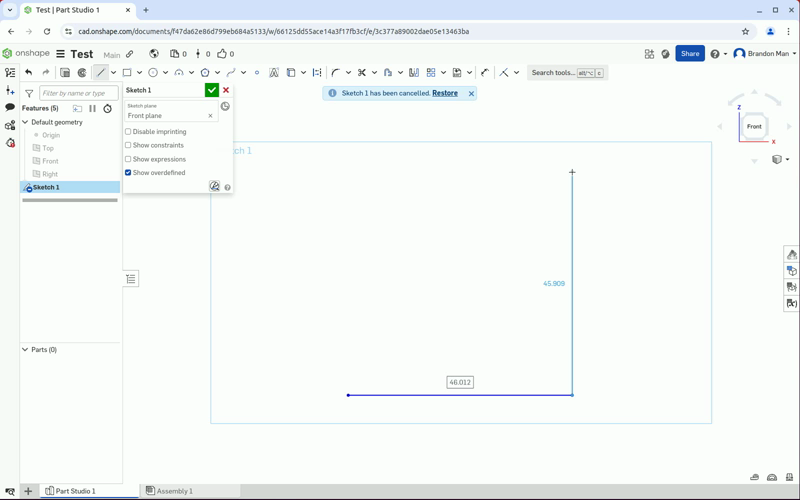
key_up(shift)
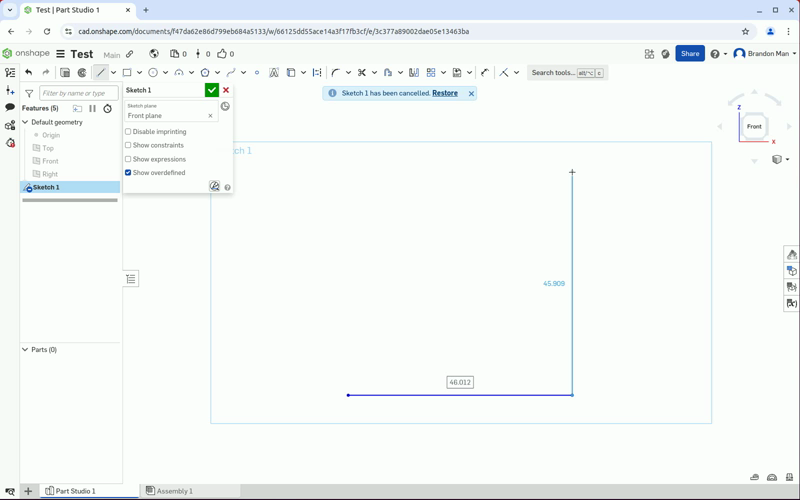
key_down(shift)
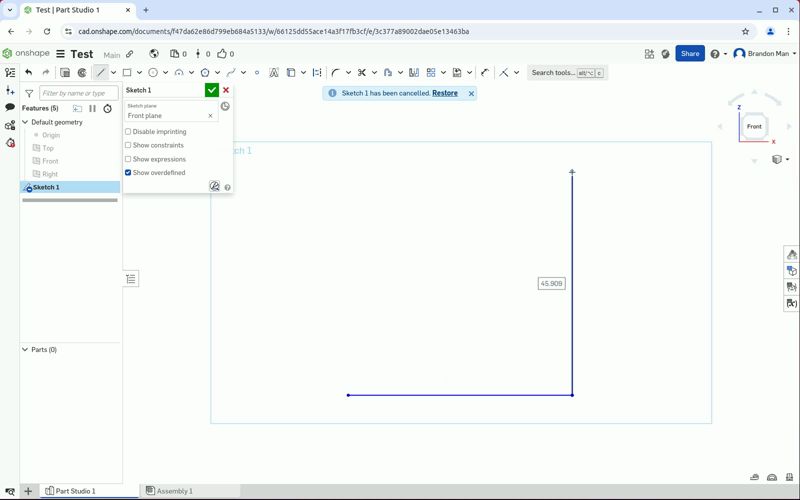
mouse_move(348, 171)
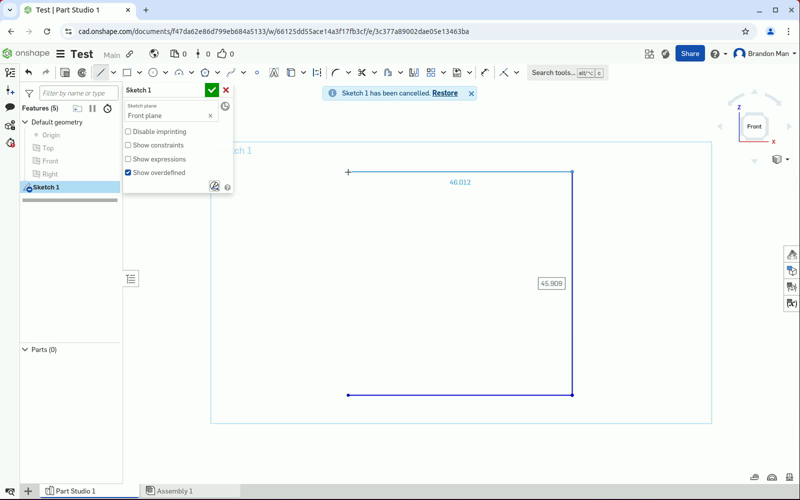
click(348, 171)
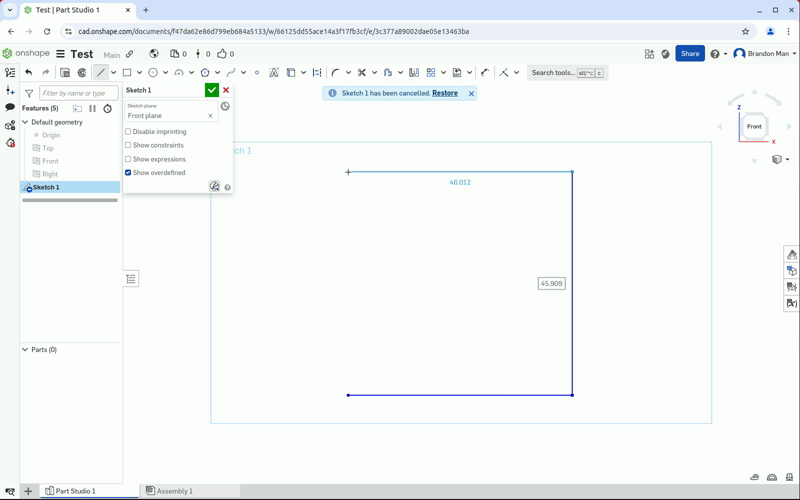
key_up(shift)
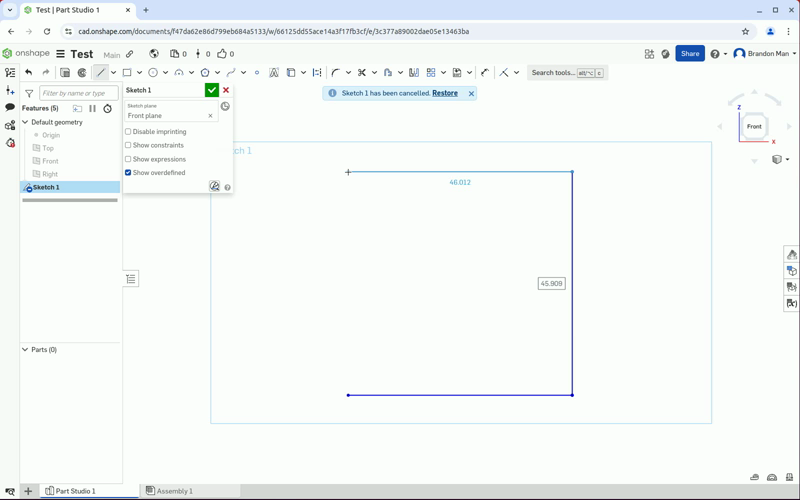
key_down(shift)
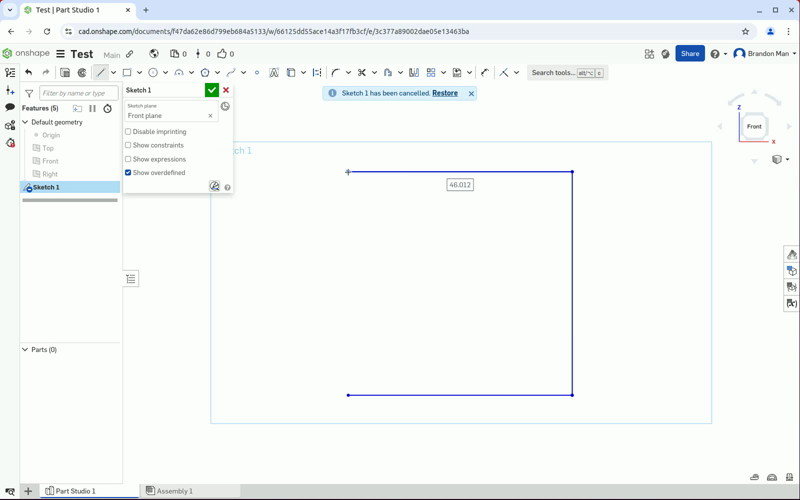
mouse_move(348, 395)
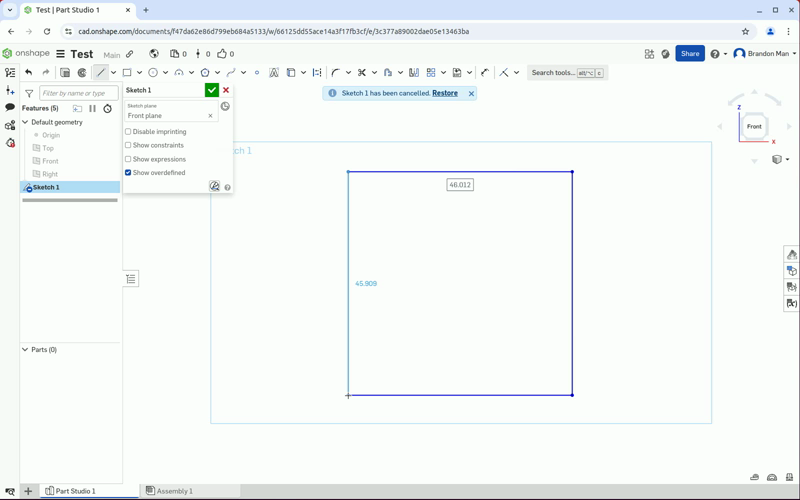
key_up(shift)
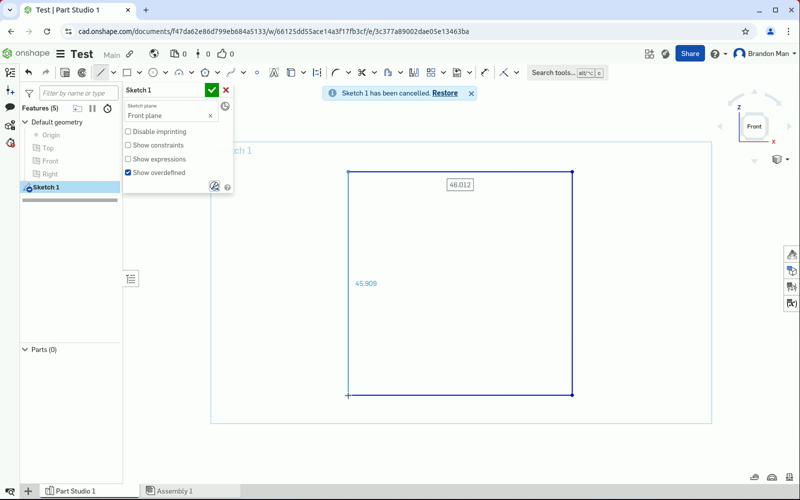
click(348, 395)
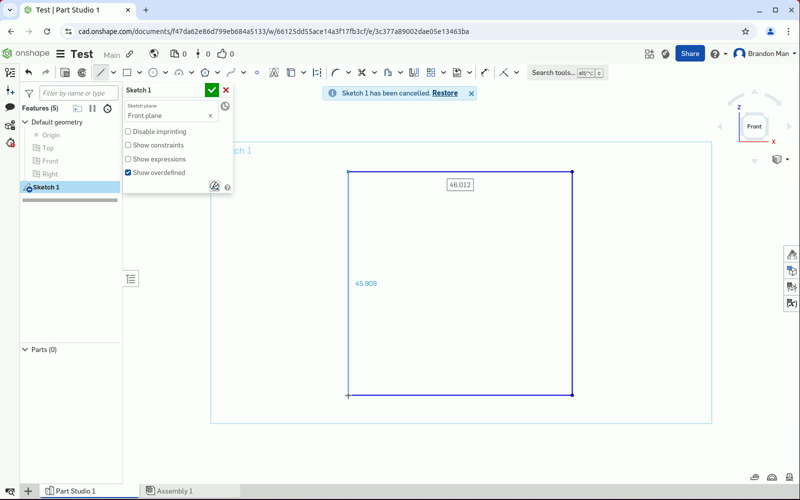
key(esc)
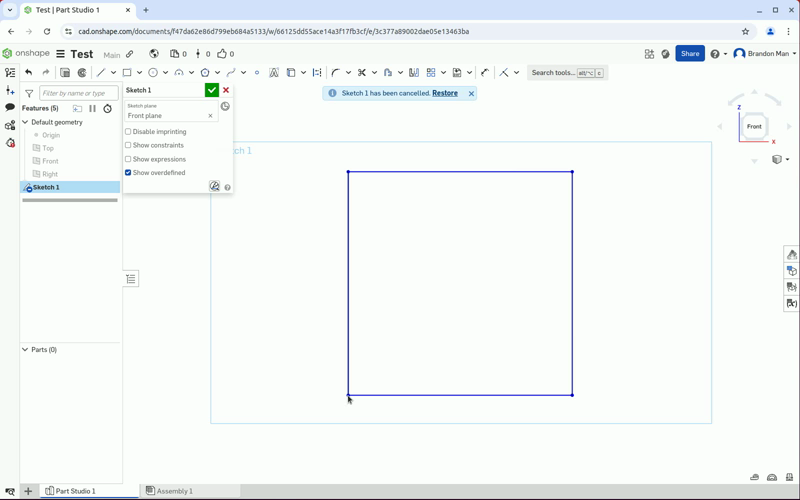
mouse_move(442, 358)
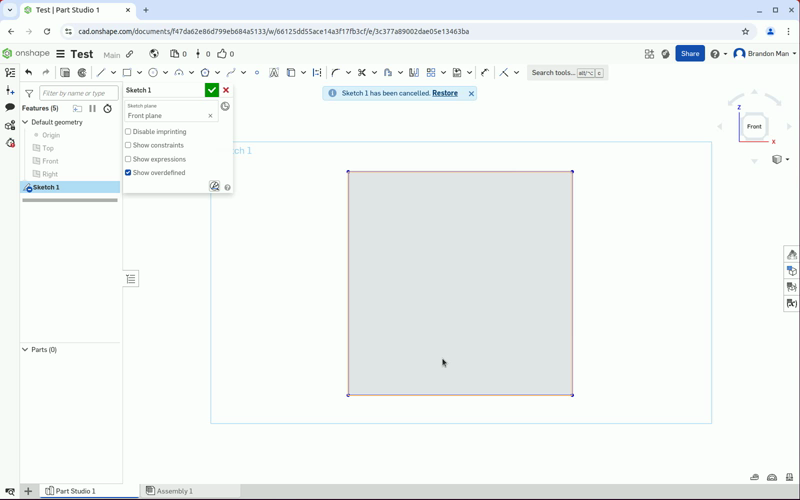
click(442, 358)
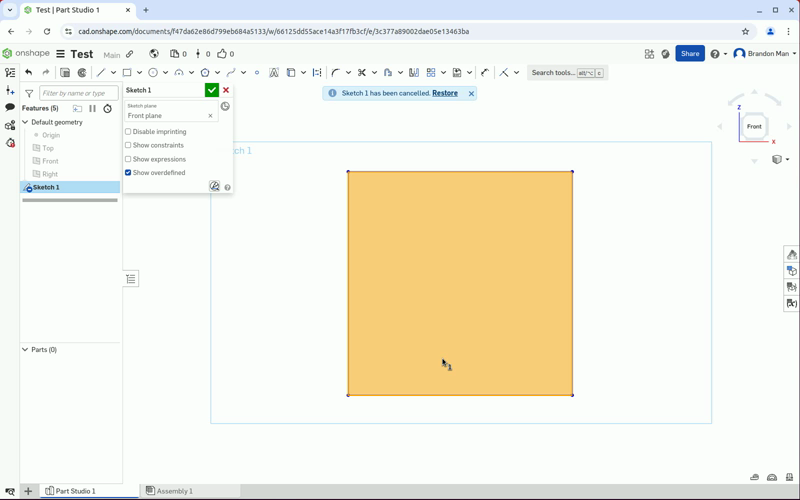
mouse_move(73, 352)
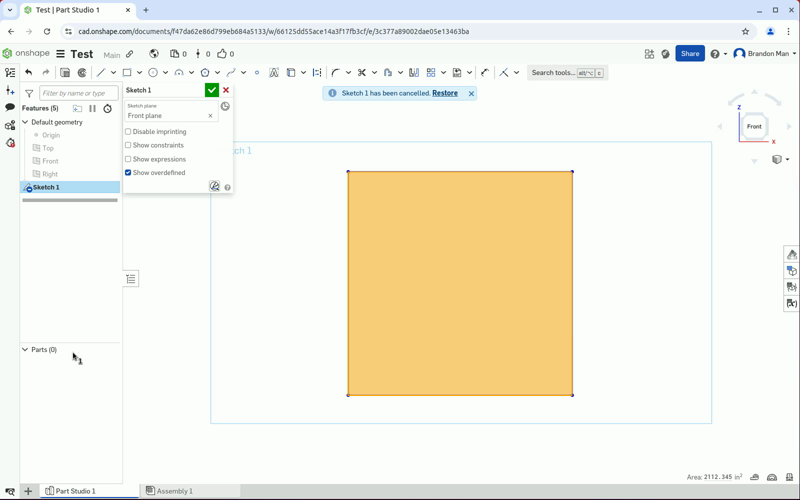
key(shift+y)
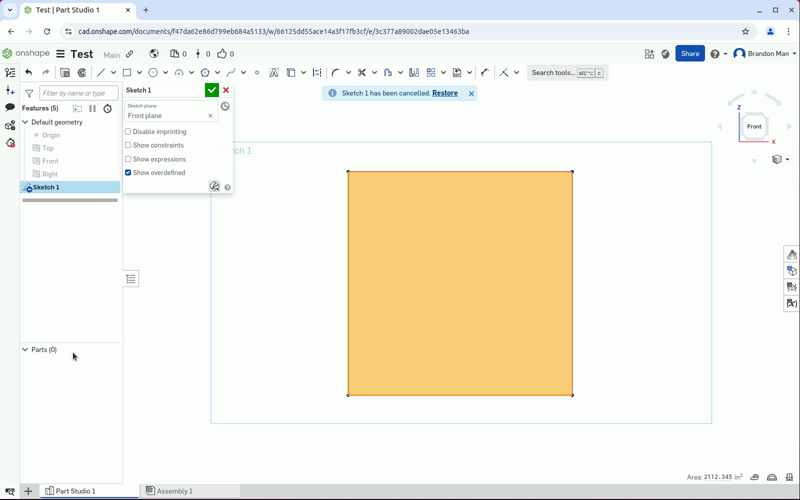
key(shift+e)
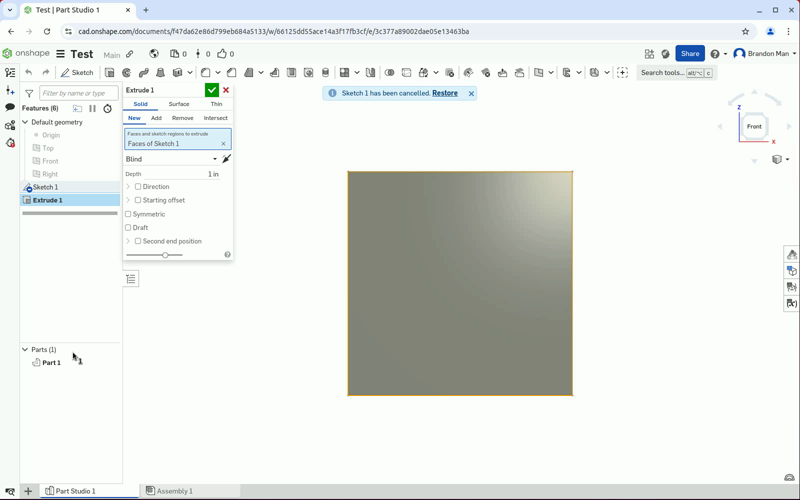
mouse_move(143, 106)
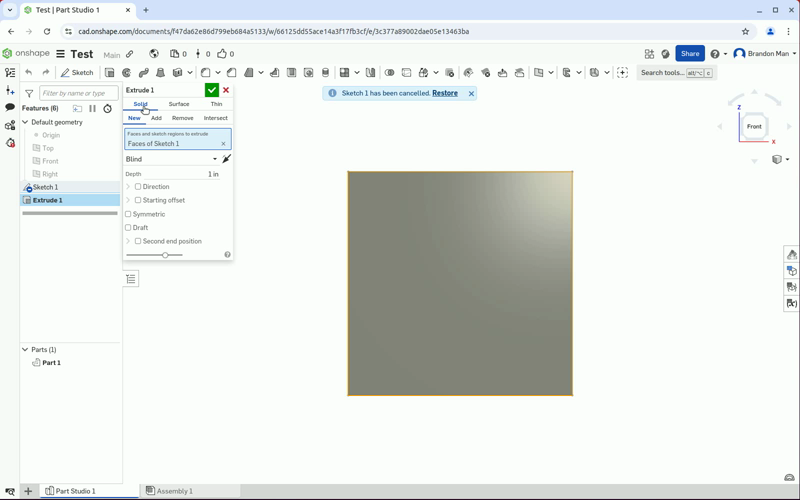
click(143, 106)
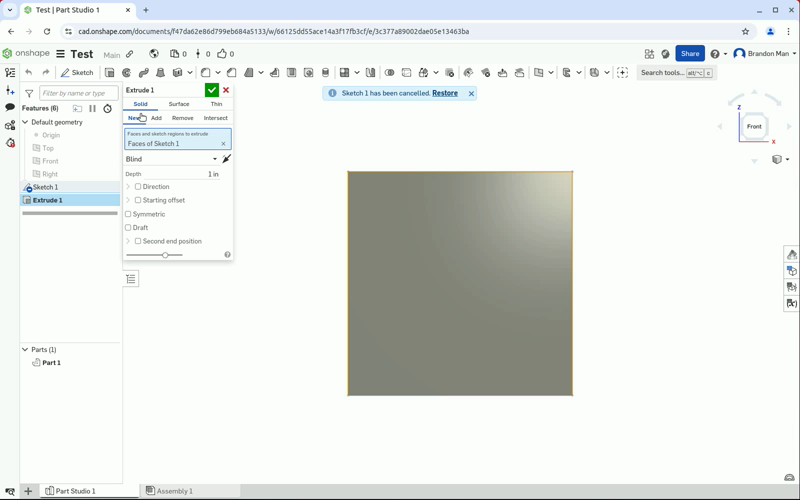
mouse_move(137, 120)
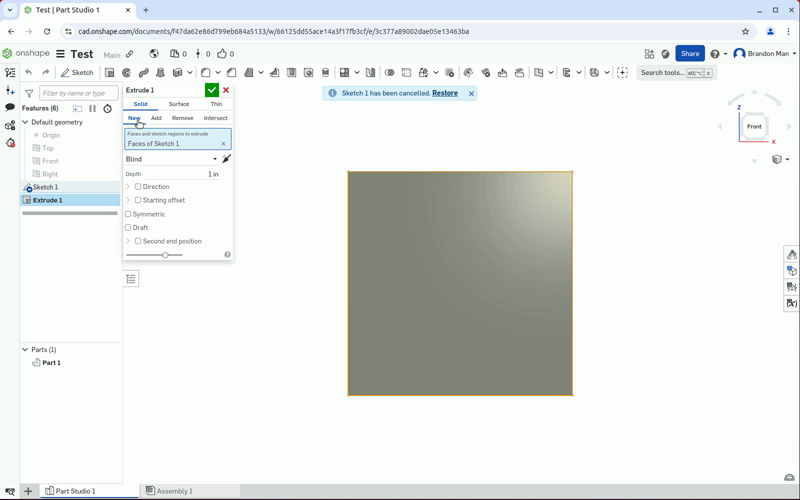
click(137, 120)
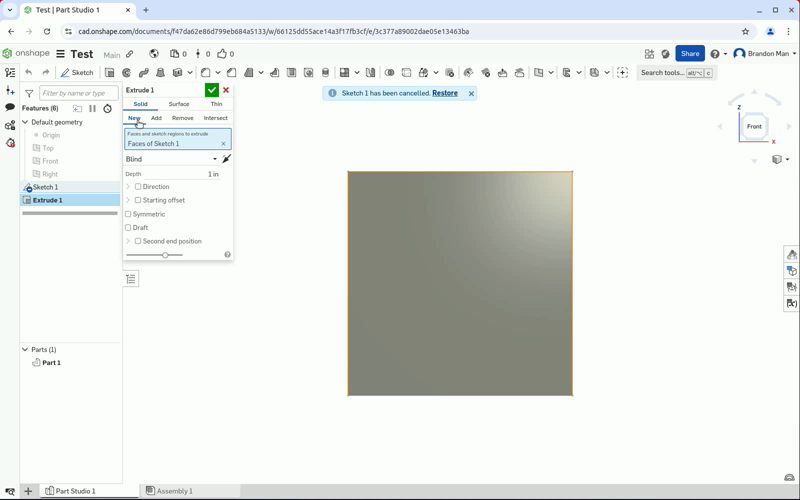
key(tab, 4)
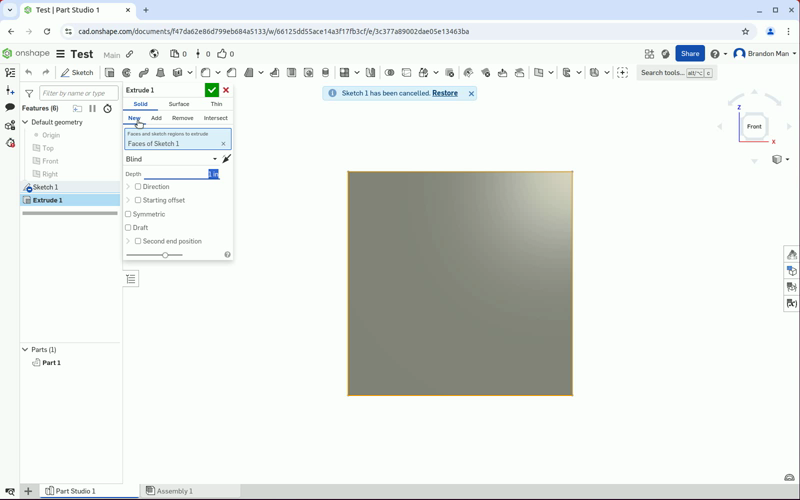
text(46.216)
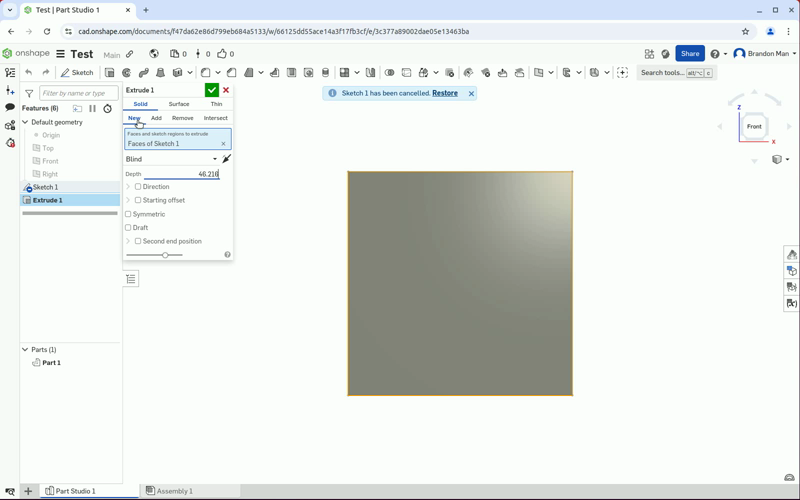
key(tab, 3)
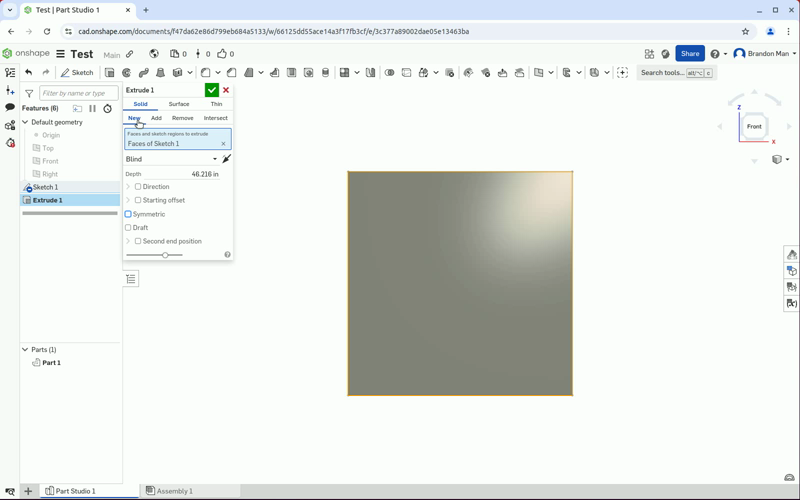
key(space)
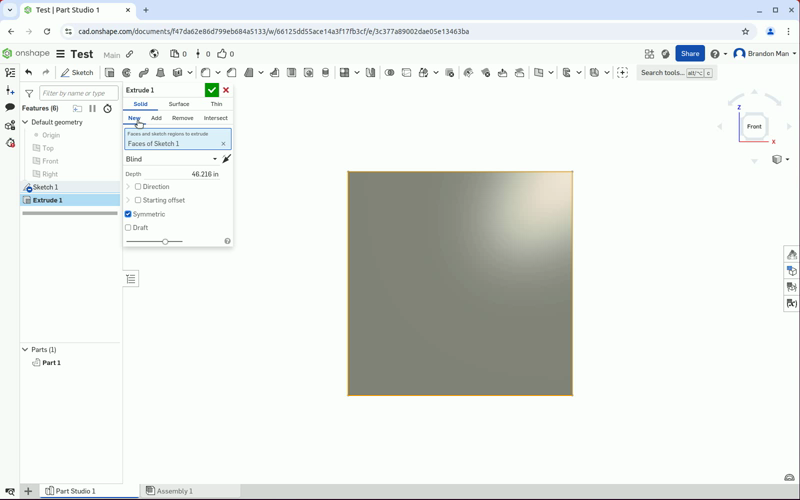
key(enter)
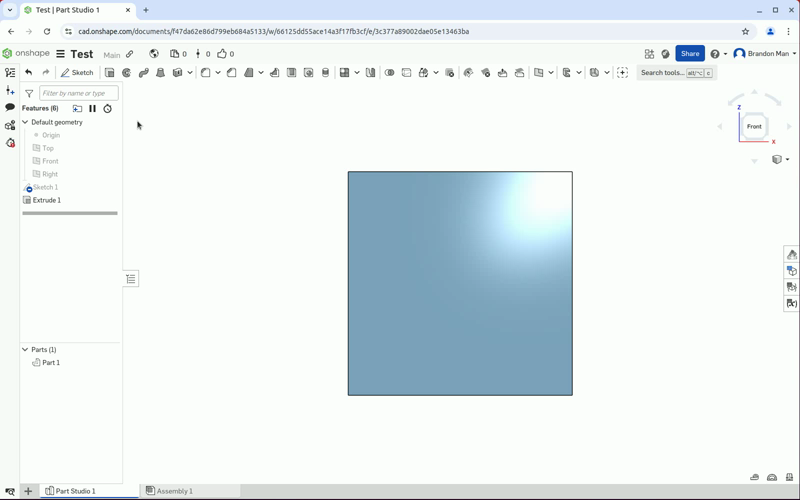
key(shift+h)
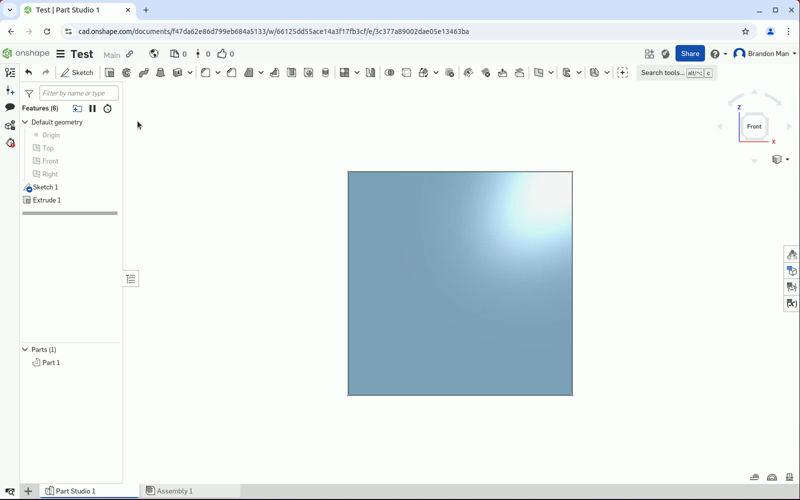
key(shift+h)
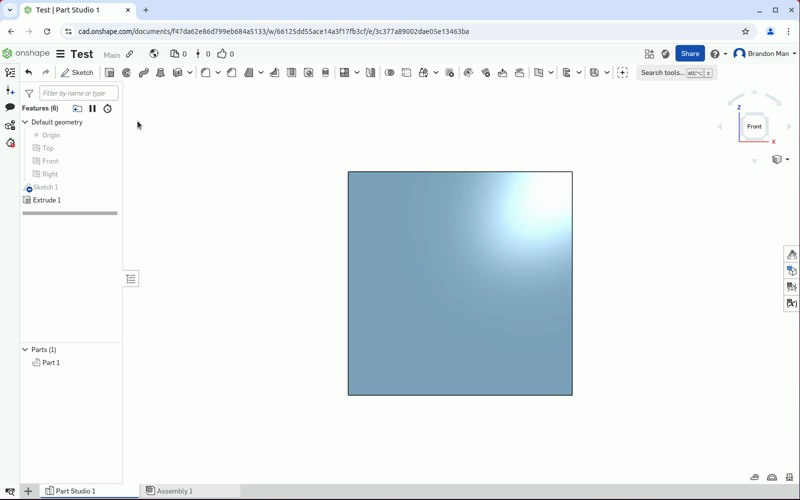
mouse_move(73, 189)
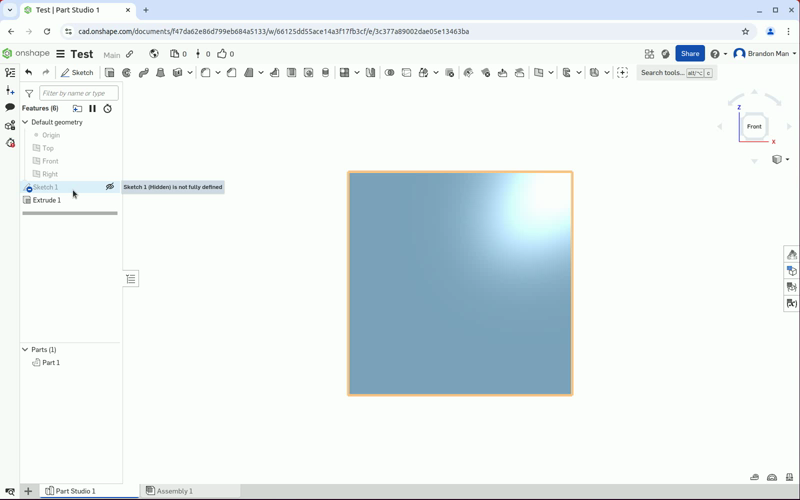
click(73, 189)
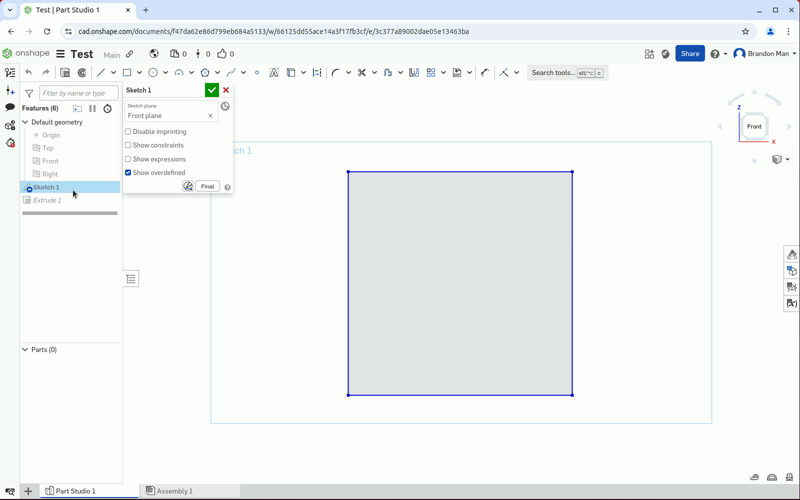
mouse_move(229, 92)
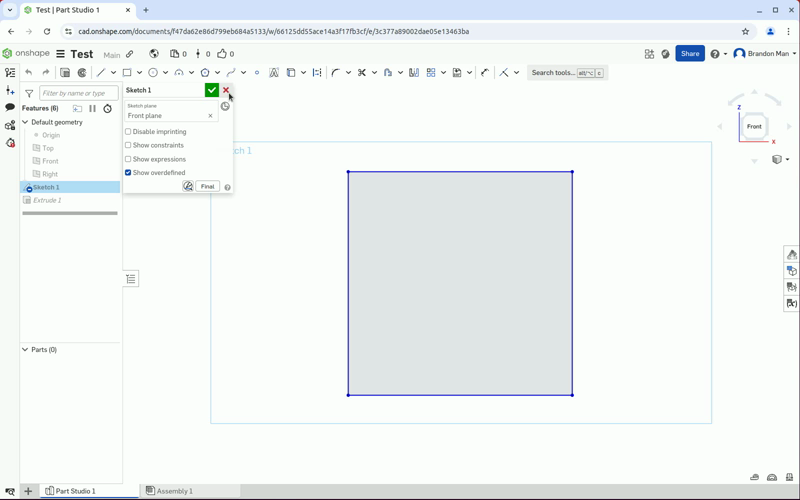
click(229, 92)
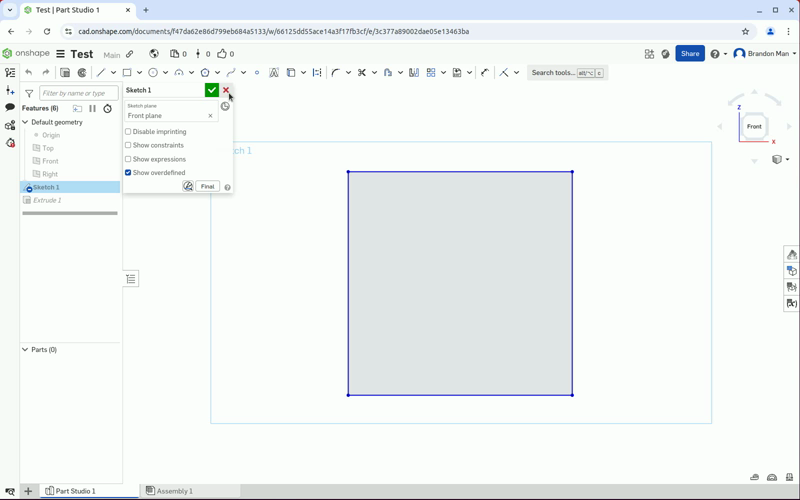
key(shift+s)
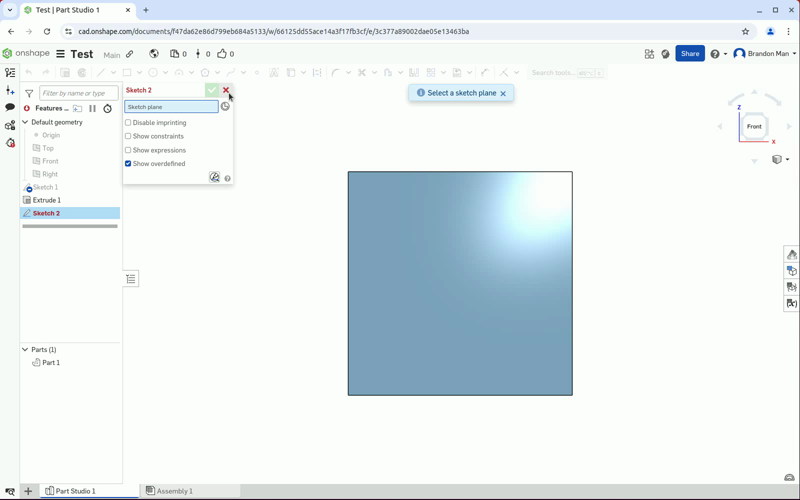
mouse_move(73, 163)
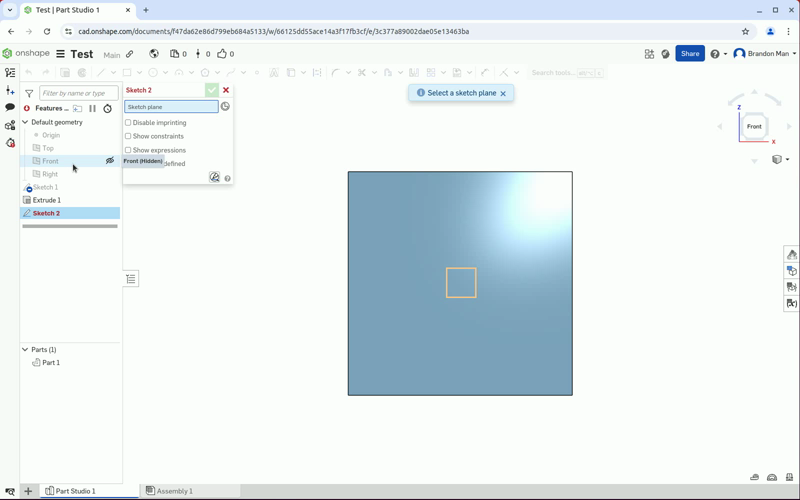
click(73, 163)
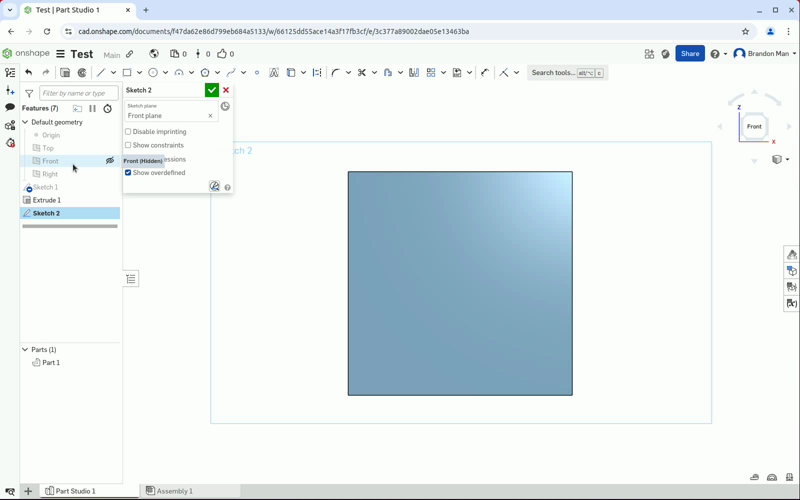
mouse_move(73, 352)
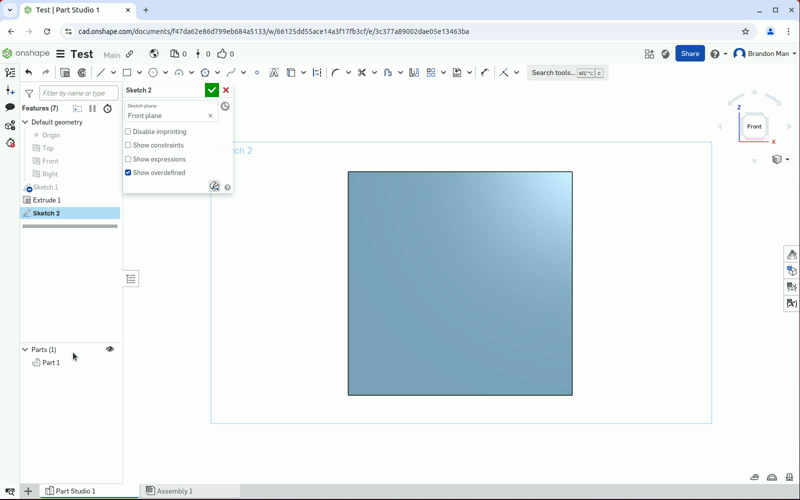
key(y)
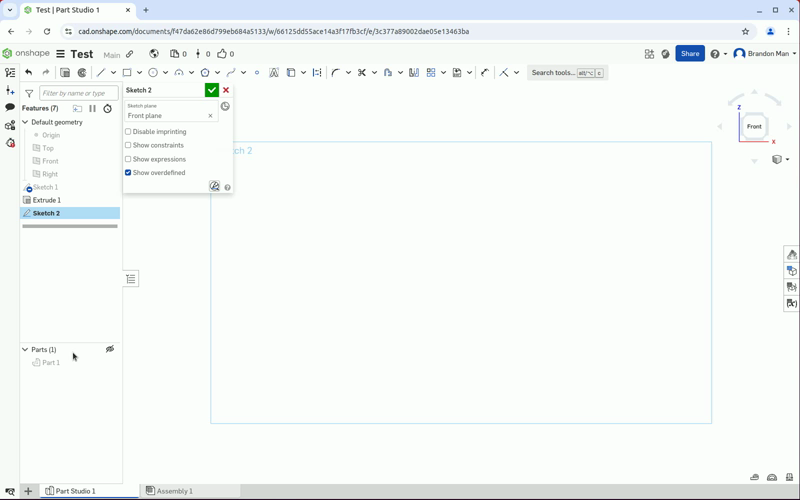
key(l)
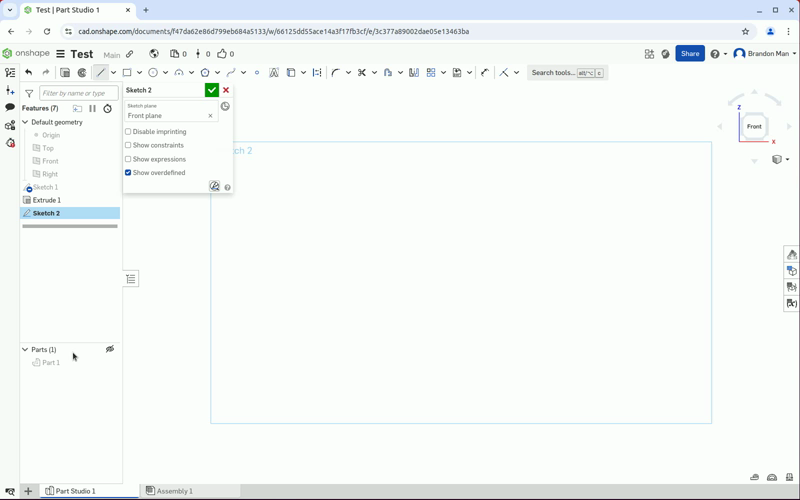
key_down(shift)
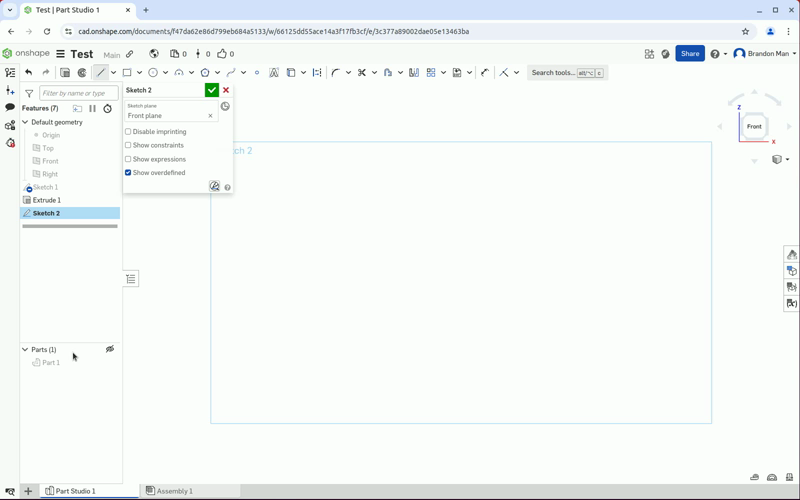
mouse_move(348, 395)
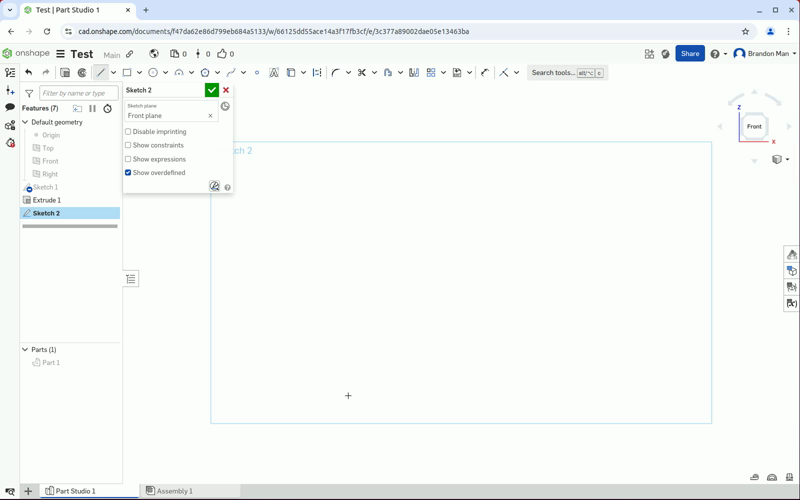
click(348, 395)
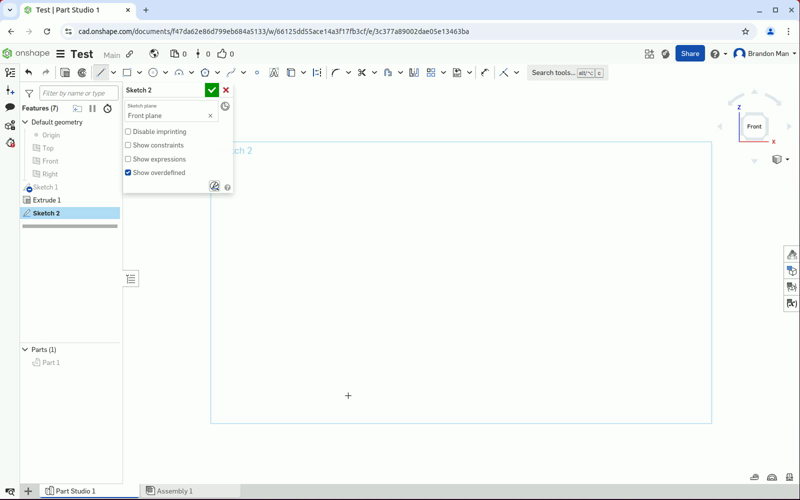
key_up(shift)
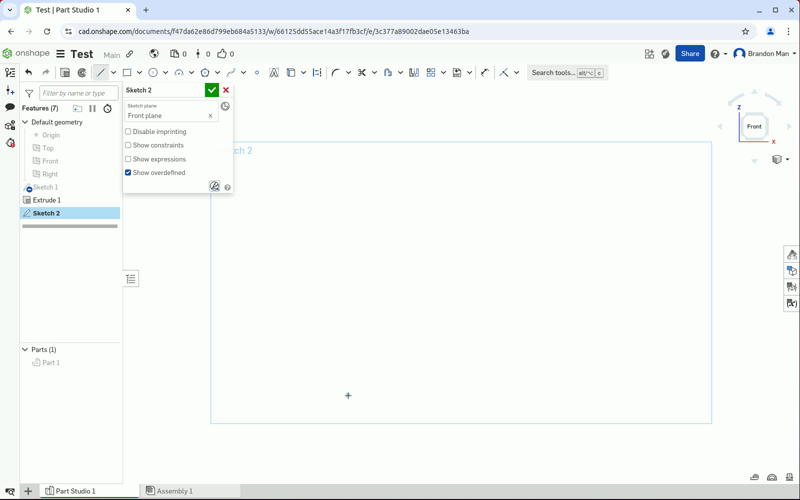
key_down(shift)
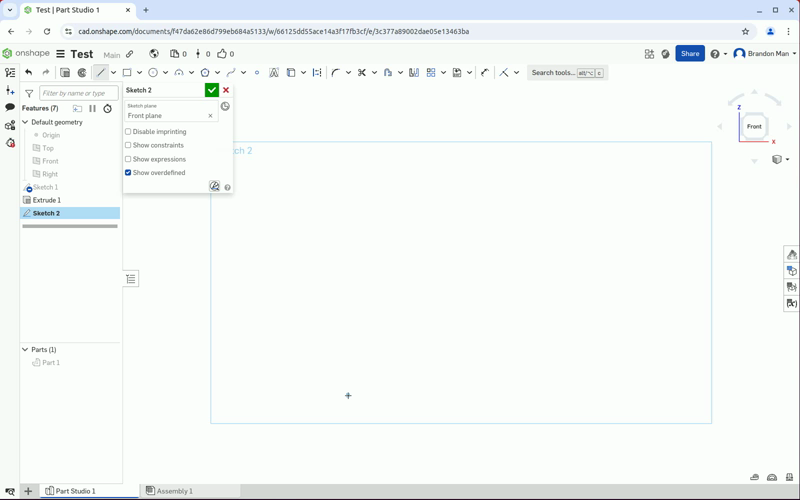
mouse_move(572, 395)
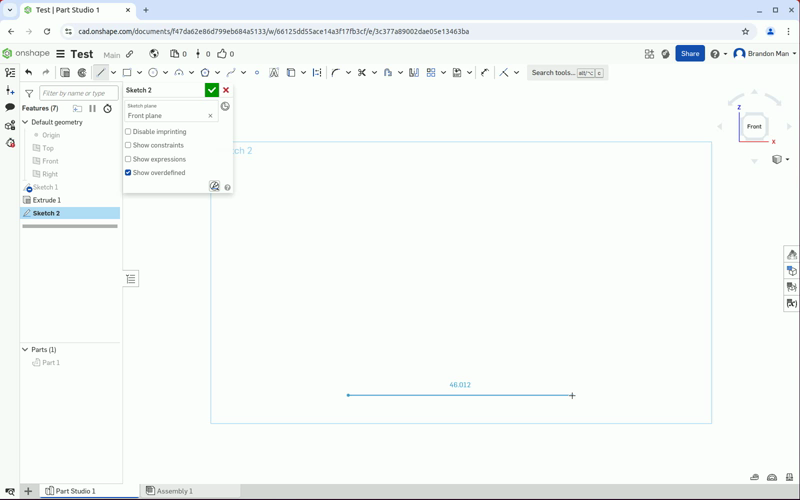
click(572, 395)
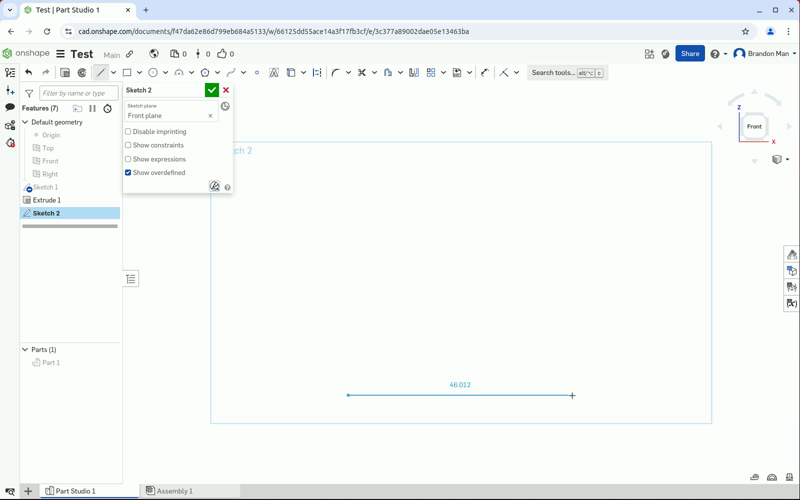
key_up(shift)
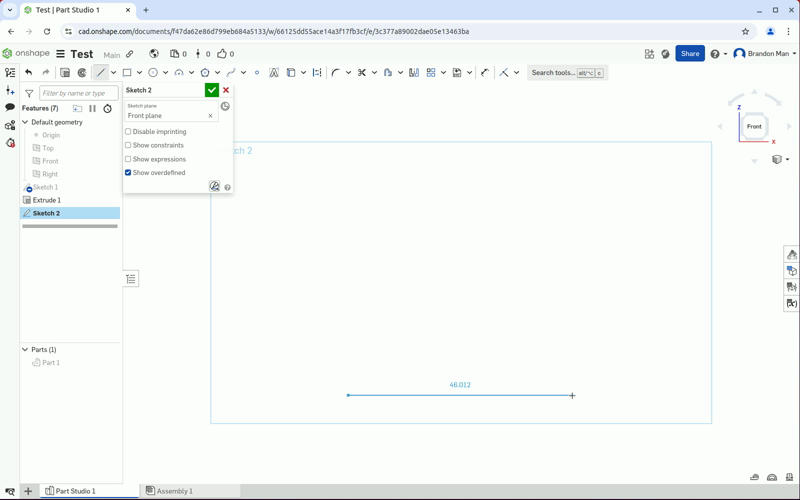
key_down(shift)
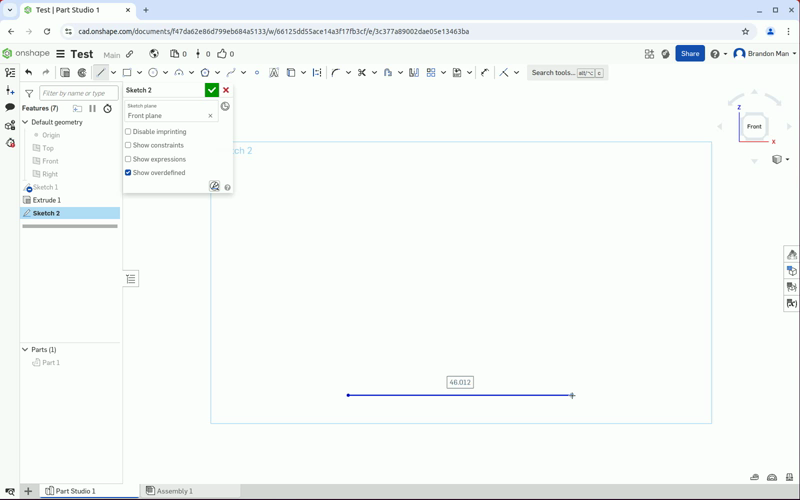
mouse_move(572, 171)
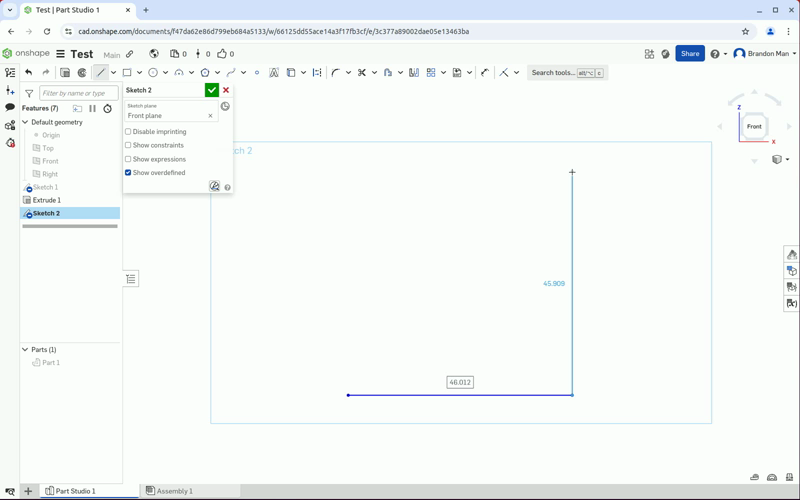
click(572, 171)
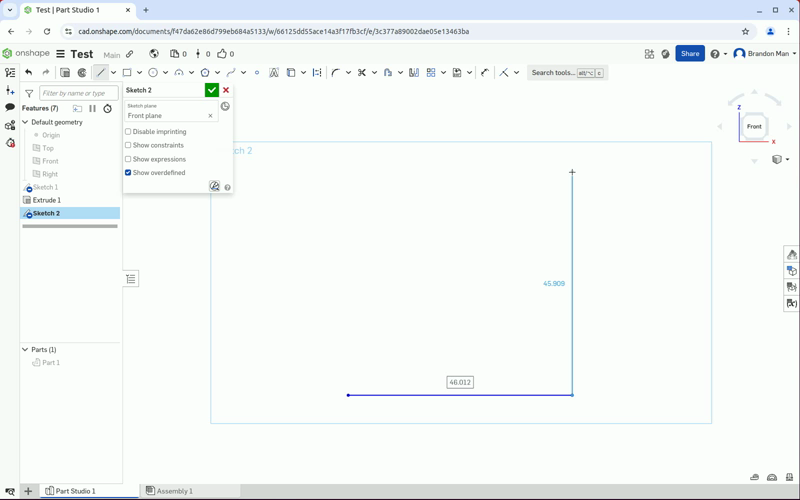
key_up(shift)
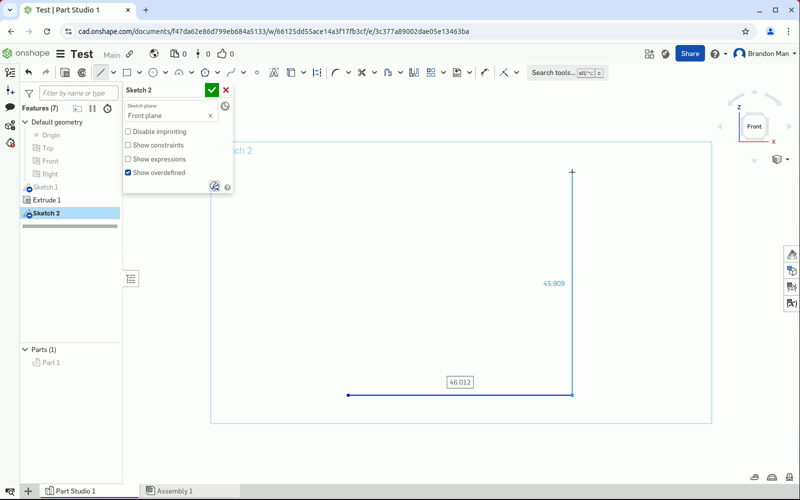
key_down(shift)
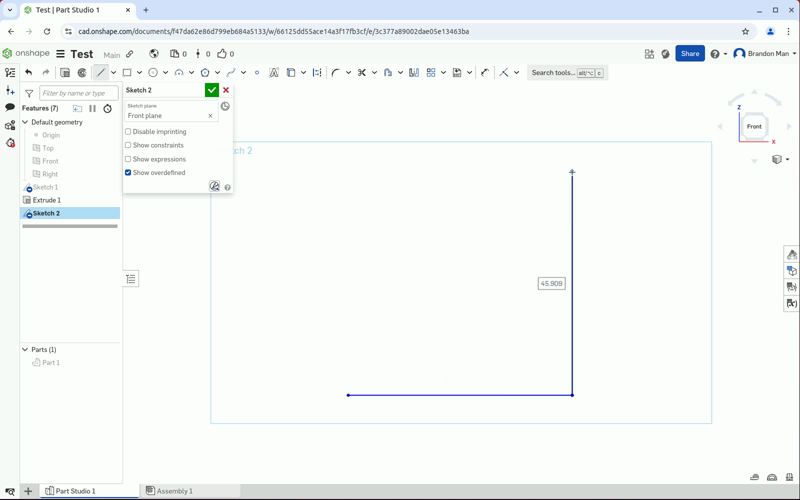
mouse_move(348, 171)
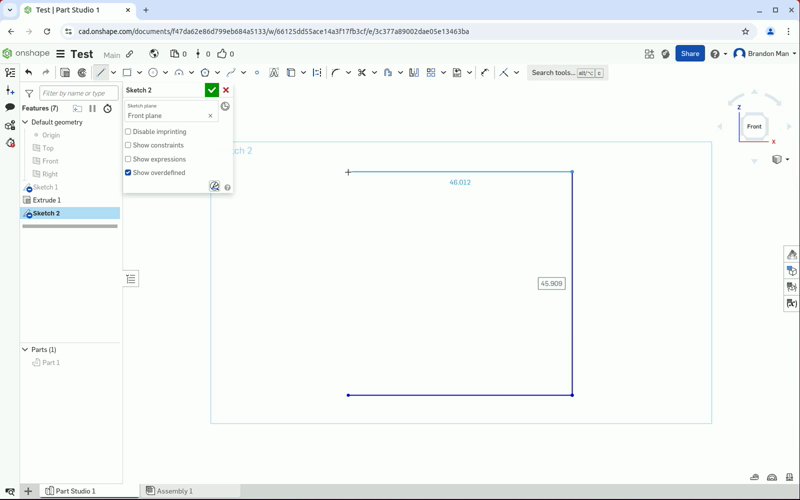
click(348, 171)
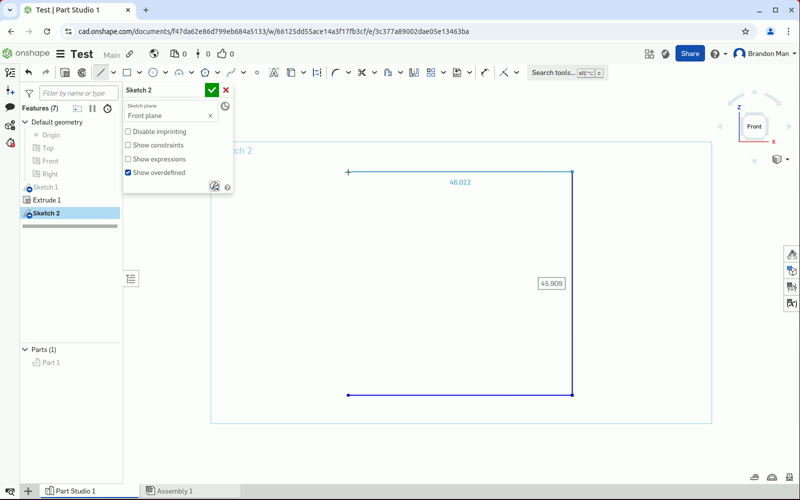
key_up(shift)
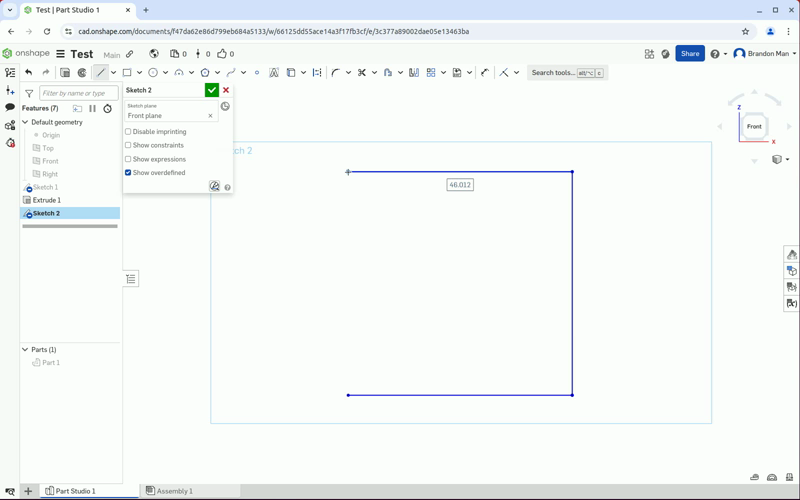
key_down(shift)
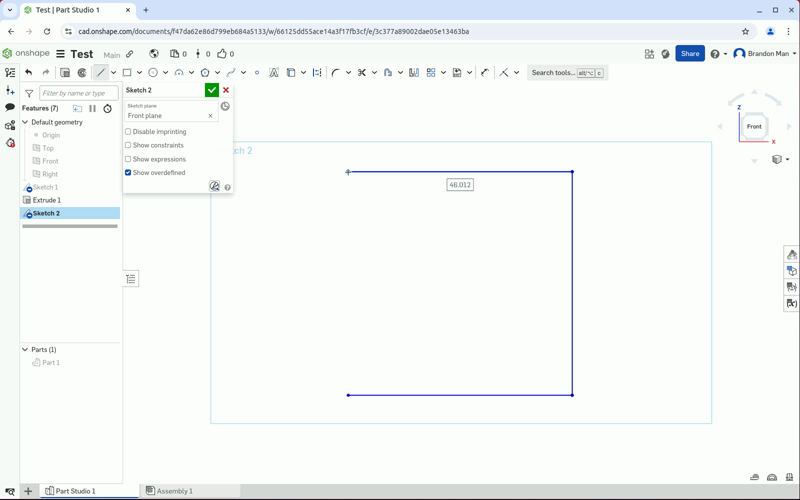
mouse_move(348, 395)
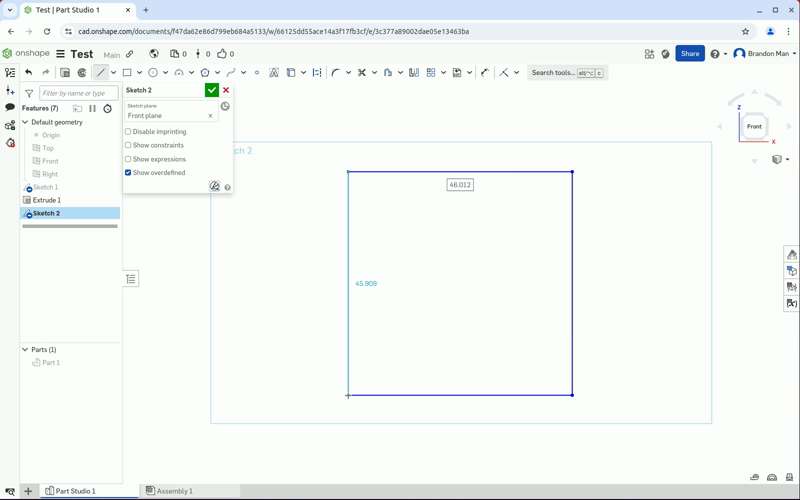
key_up(shift)
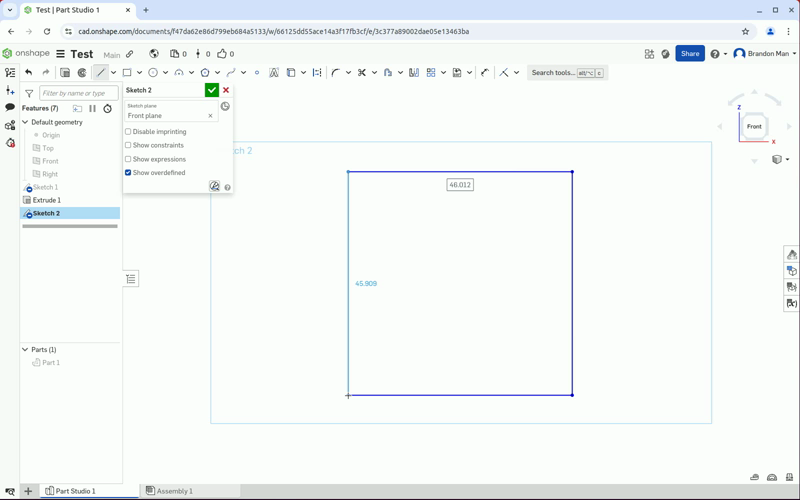
click(348, 395)
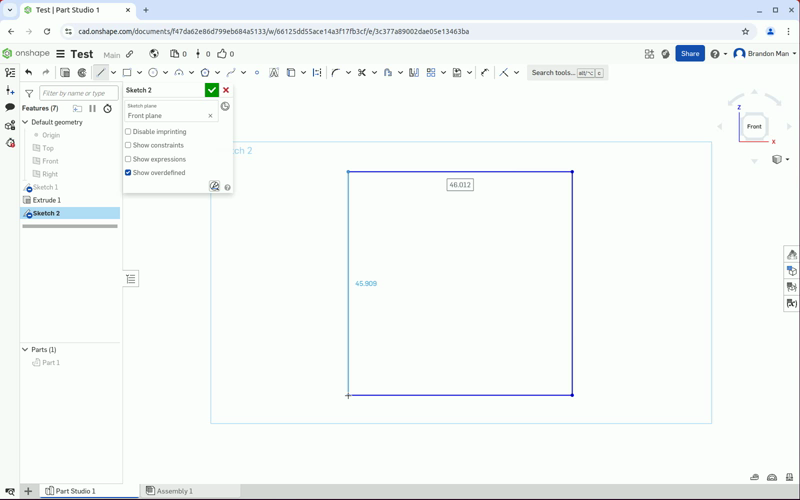
key(esc)
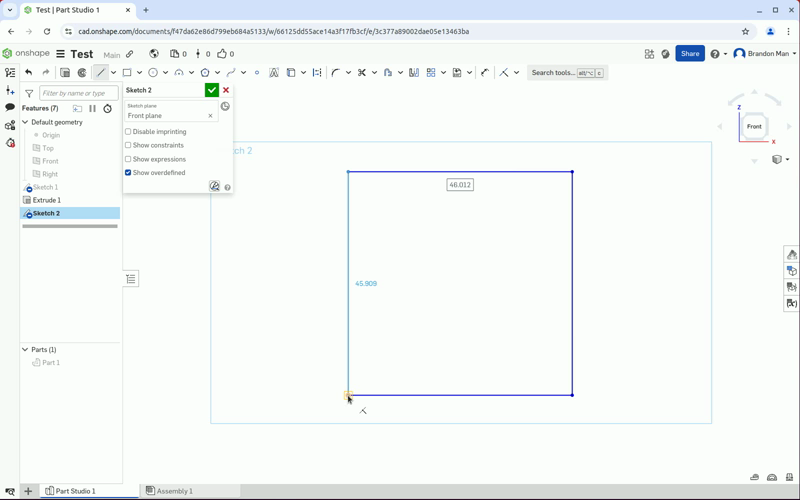
mouse_move(475, 231)
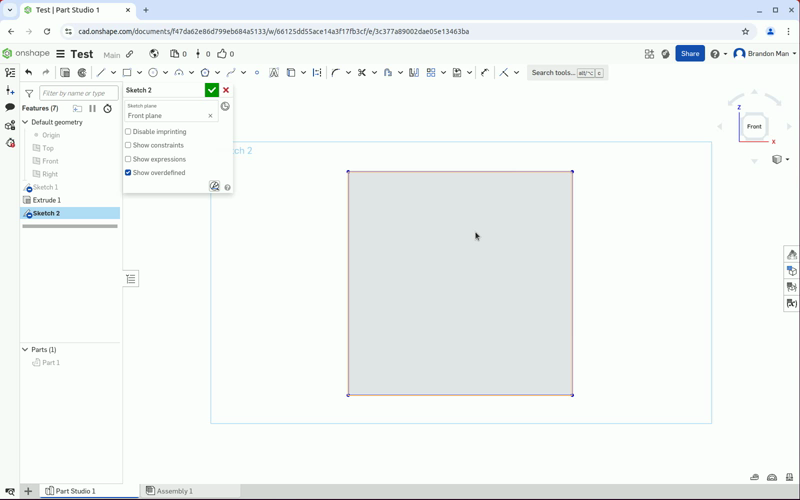
click(475, 231)
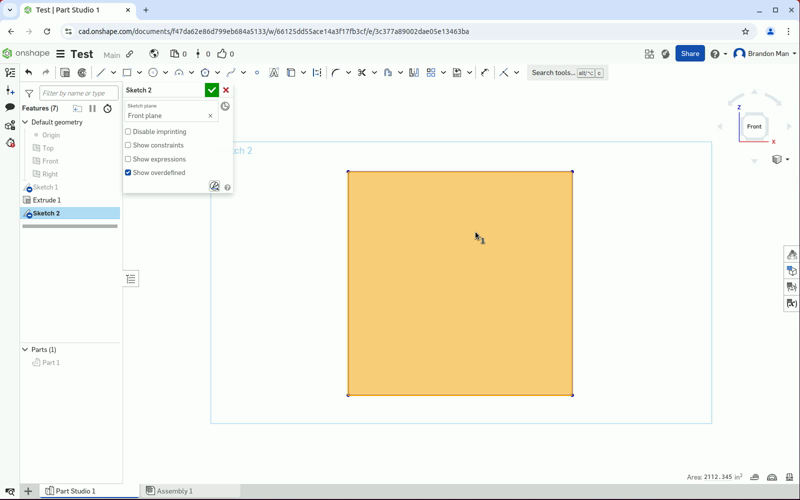
mouse_move(73, 352)
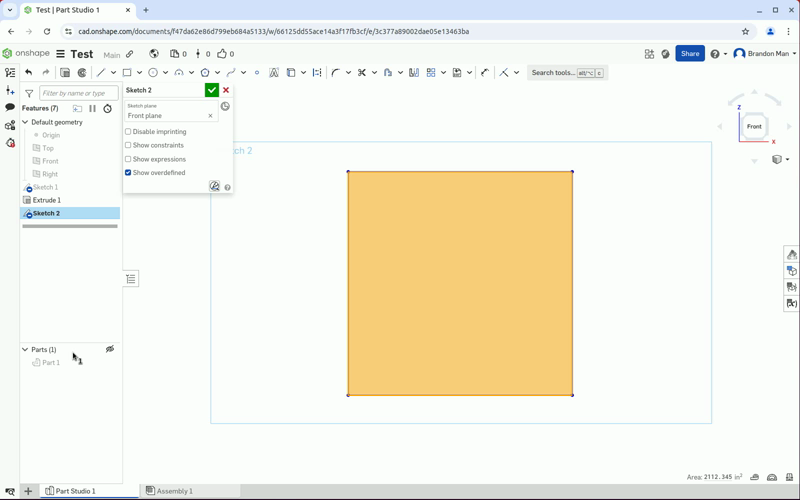
key(shift+y)
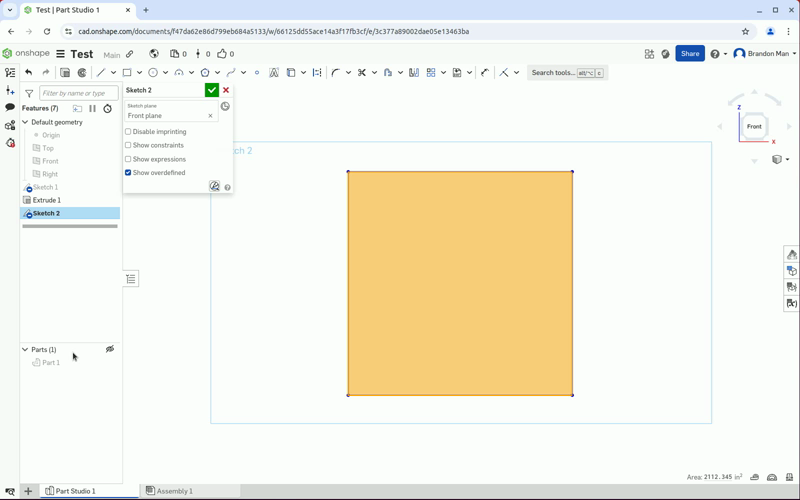
key(shift+e)
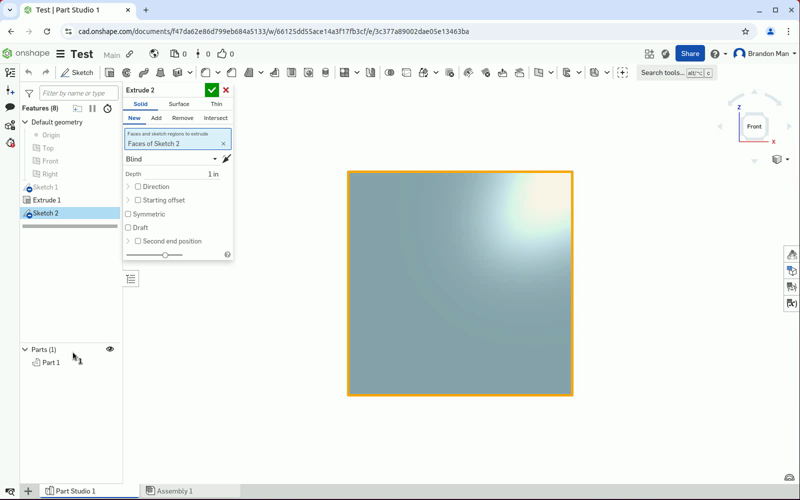
mouse_move(143, 106)
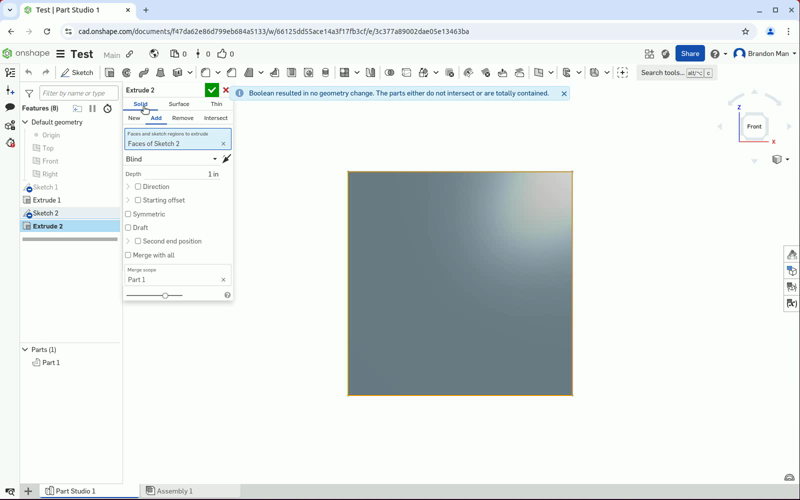
click(143, 106)
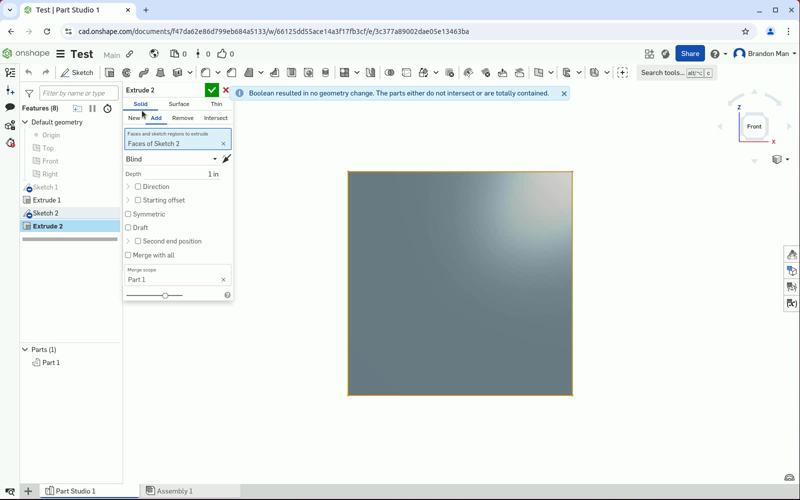
mouse_move(137, 120)
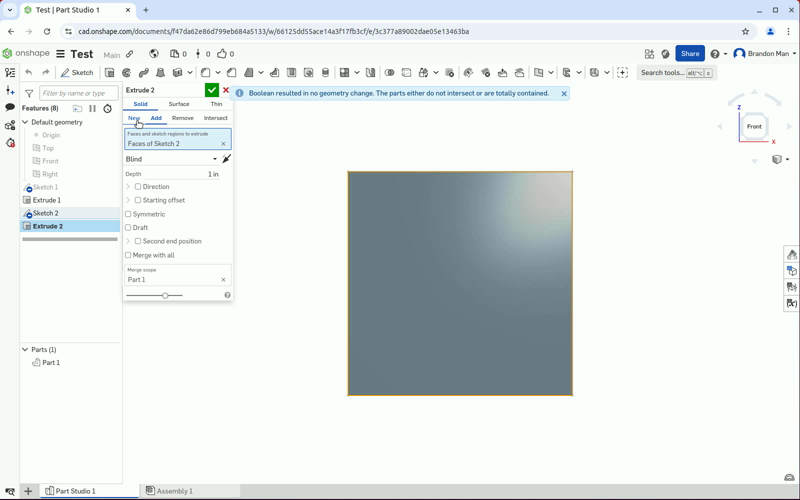
click(137, 120)
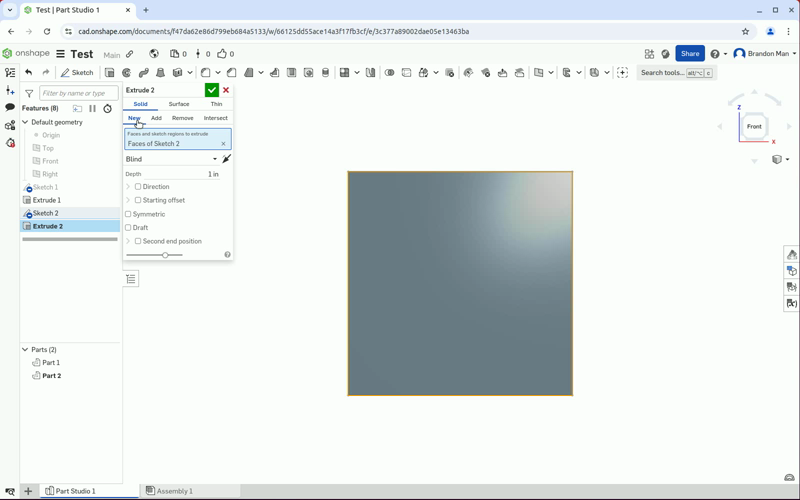
key(tab, 4)
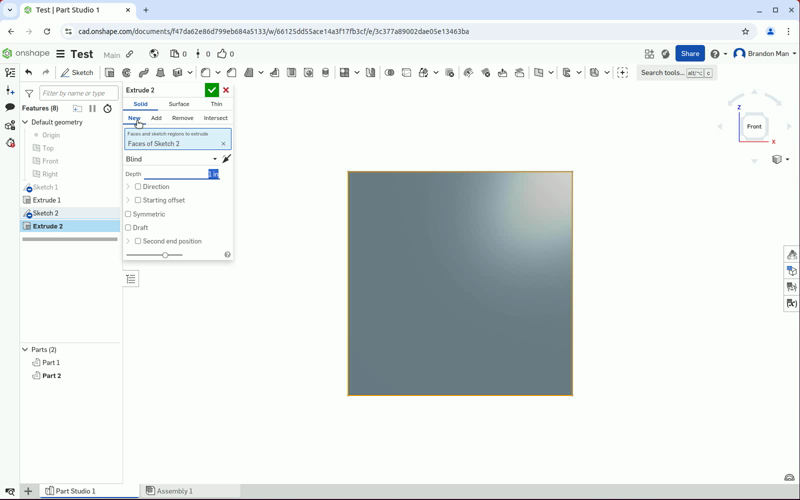
text(46.216)
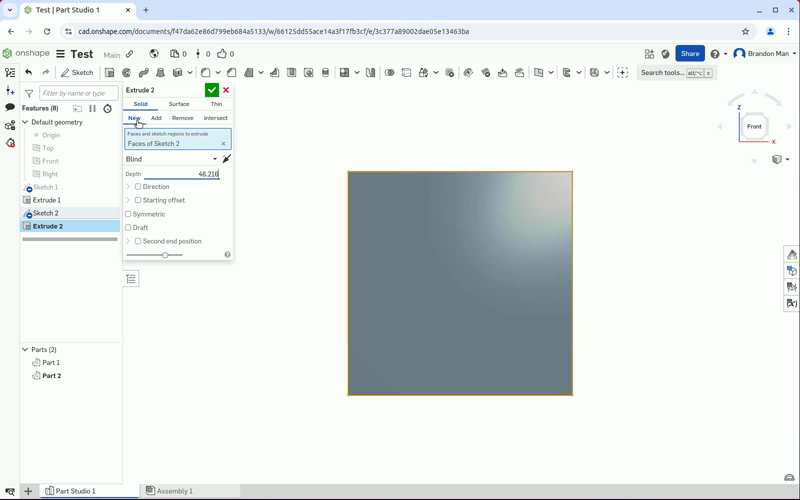
key(tab, 3)
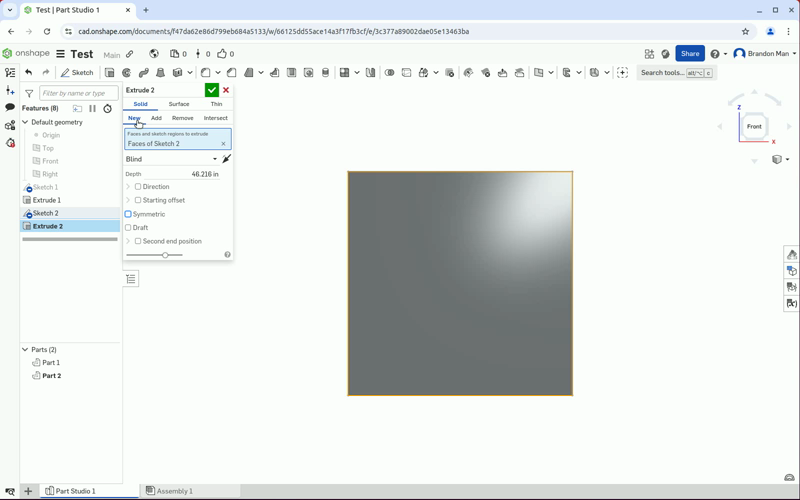
key(space)
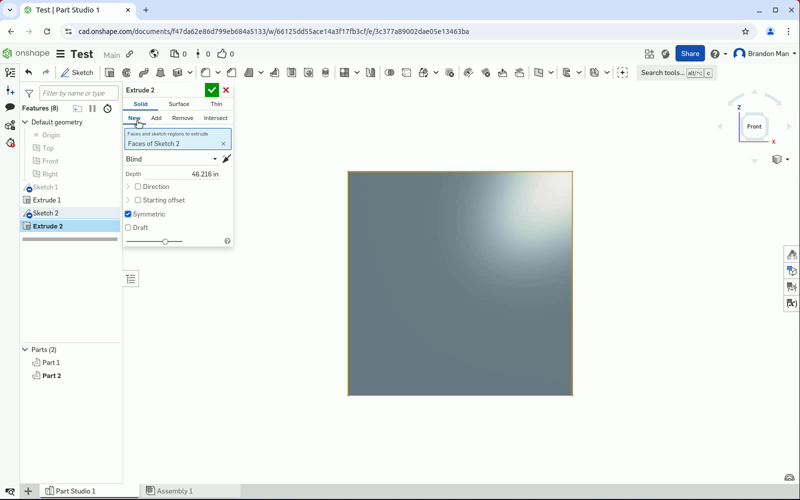
key(enter)
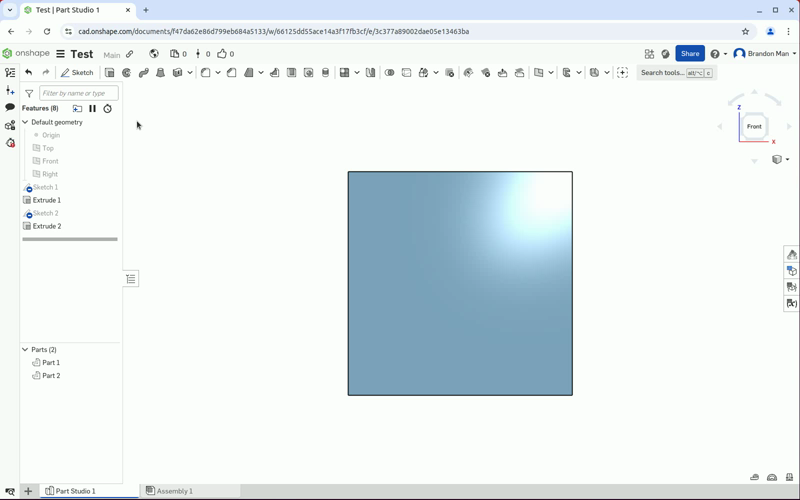
key(shift+h)
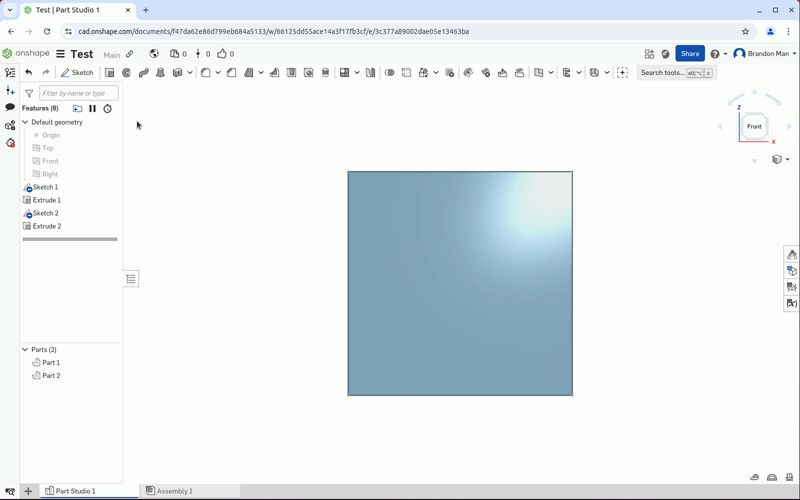
key(shift+h)
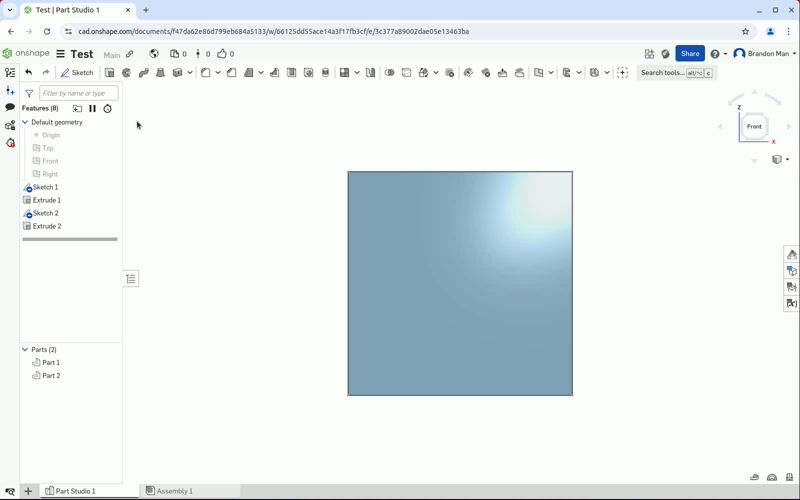
key(shift+7)
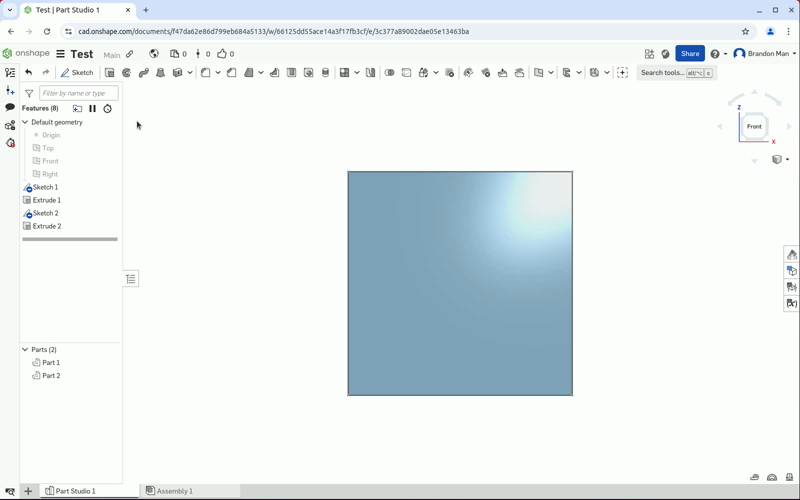
key(left, 2)
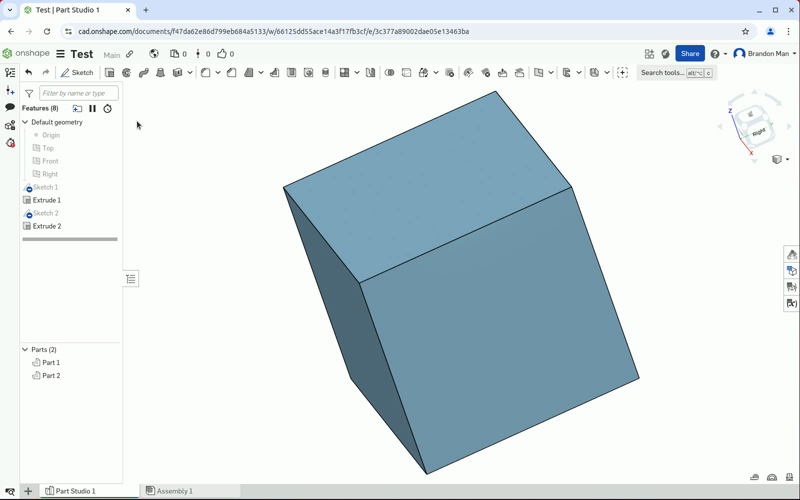
key(down, 2)
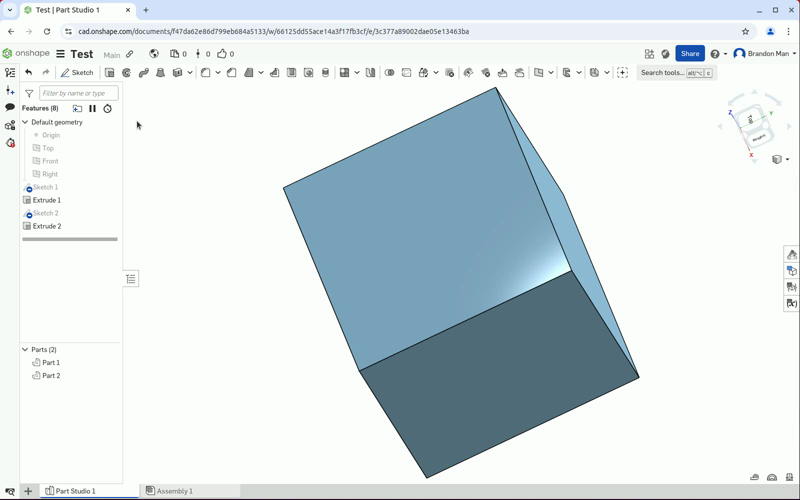
key(up, 2)
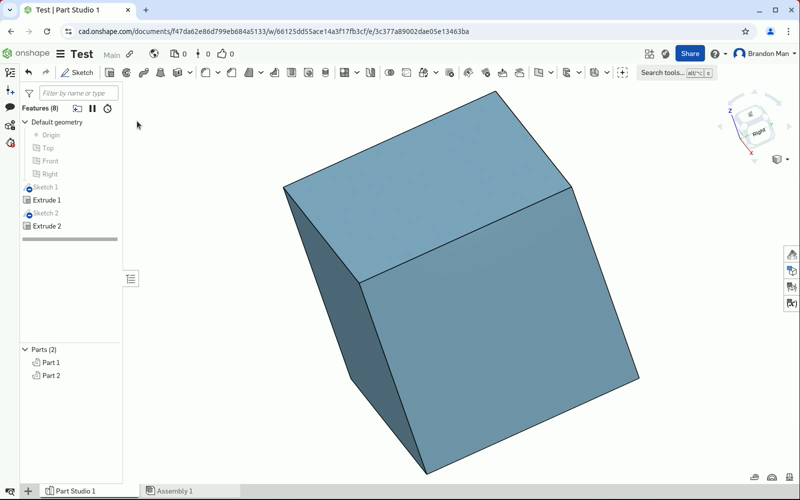
key(right, 2)
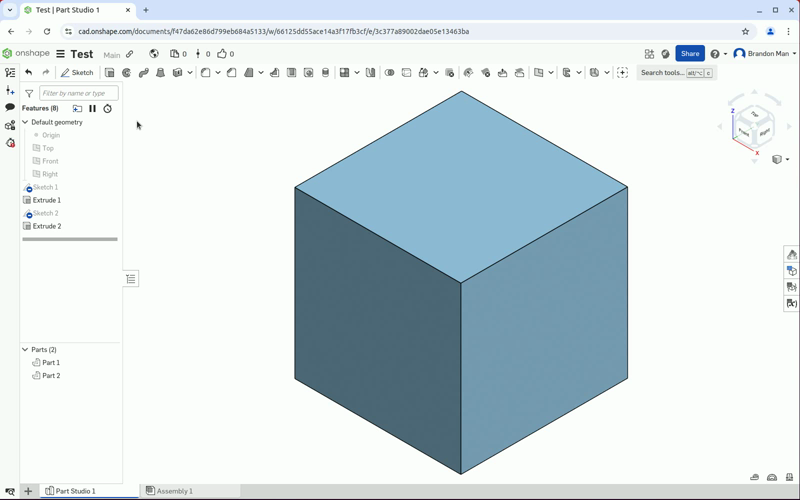
mouse_move(73, 189)
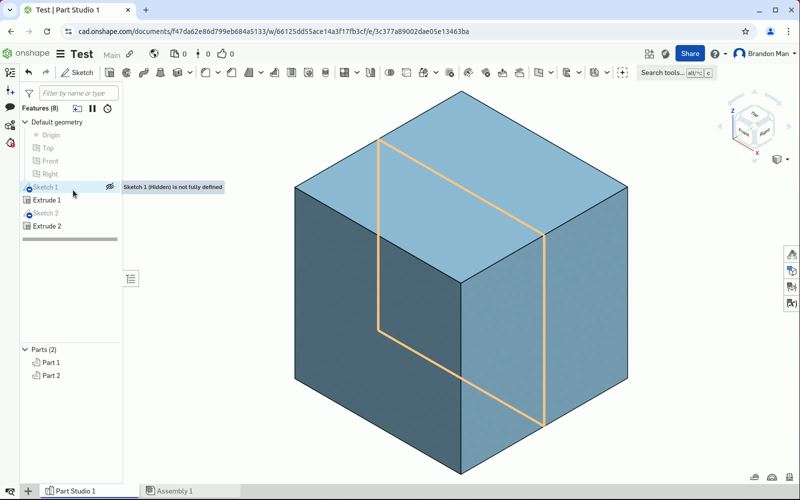
click(73, 189)